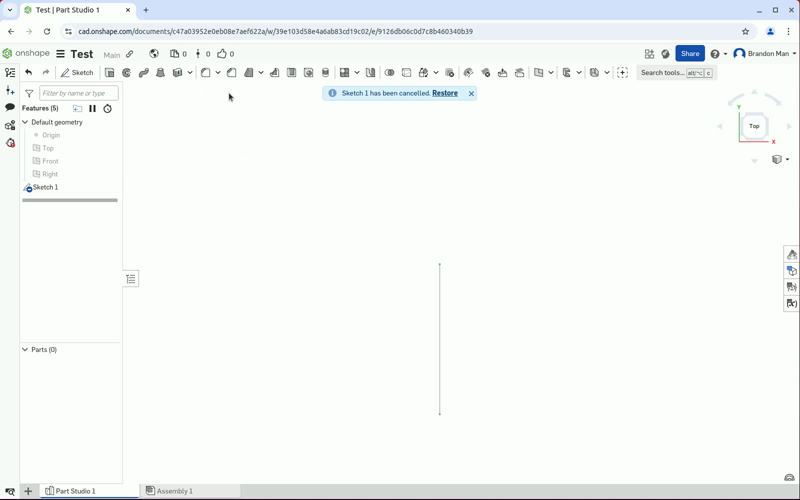
key(shift+h)
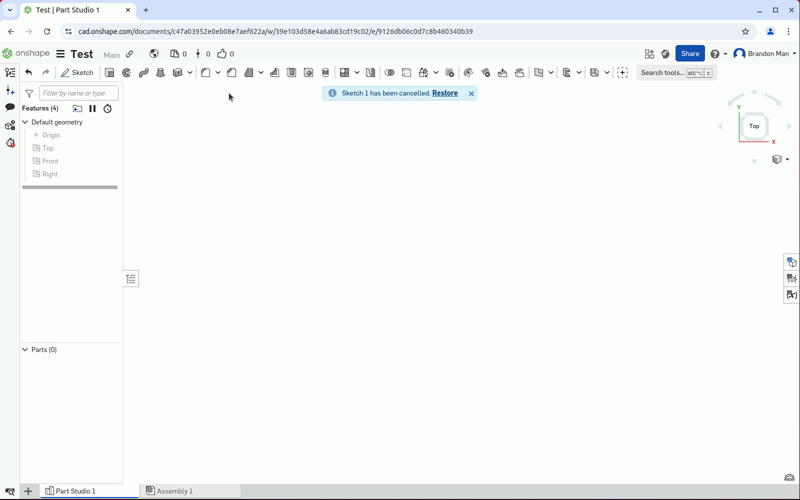
mouse_move(73, 352)
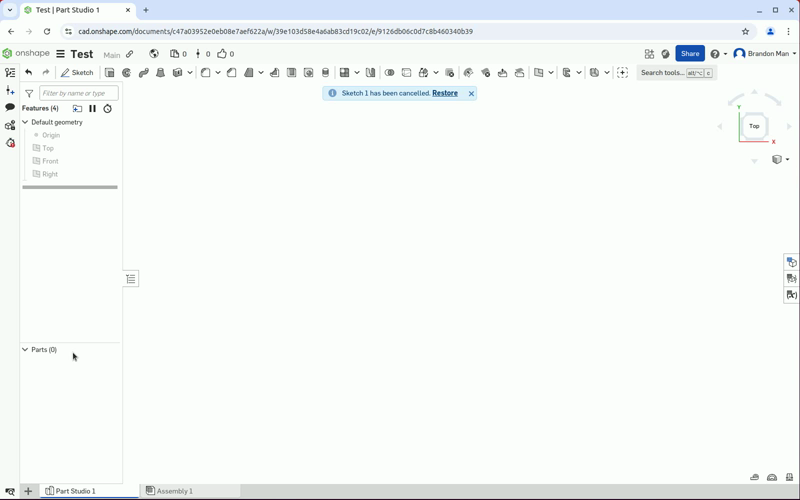
key(y)
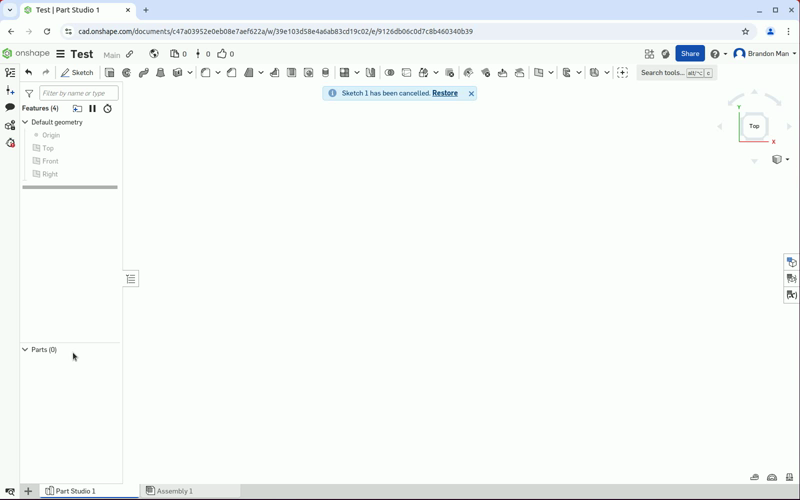
key(shift+p)
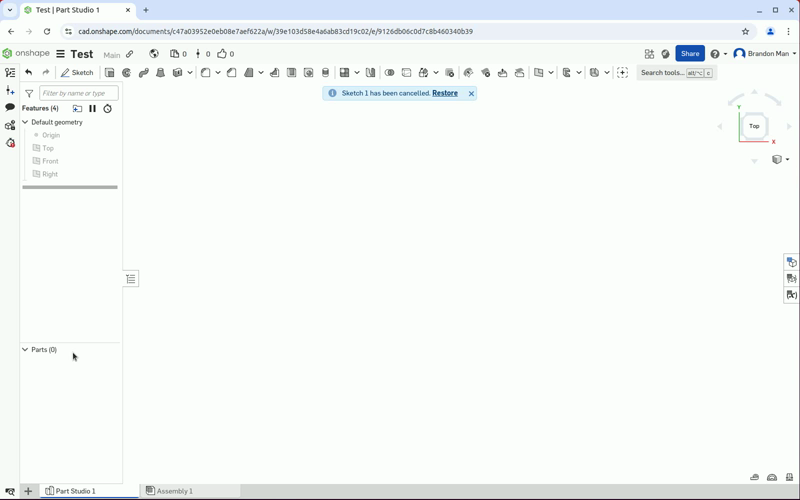
key(space)
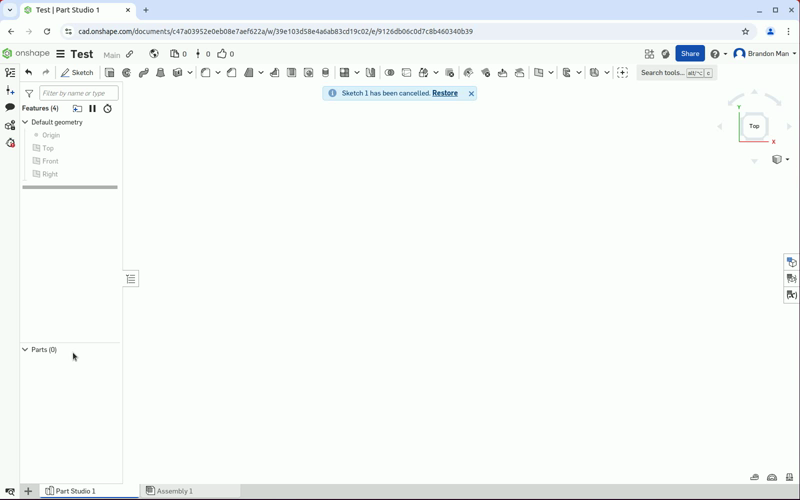
key_down(shift)
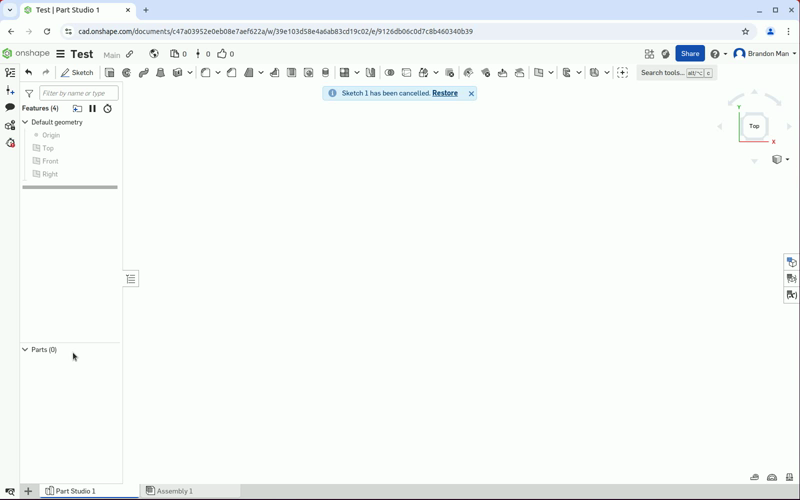
key(up)
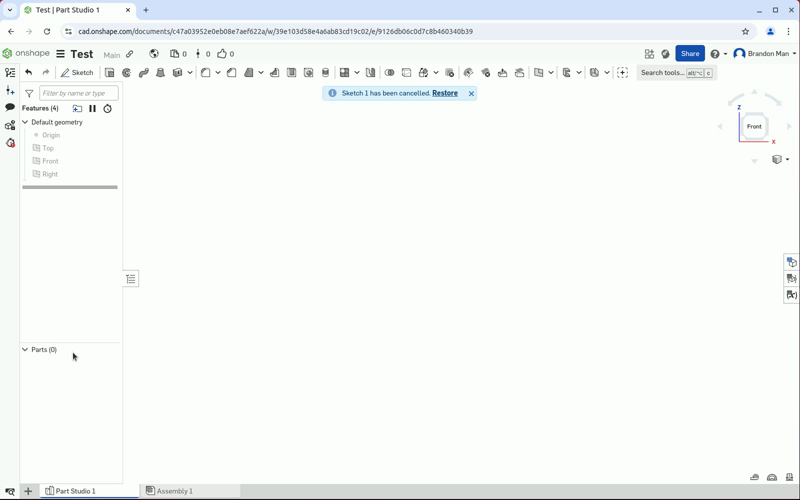
key_up(shift)
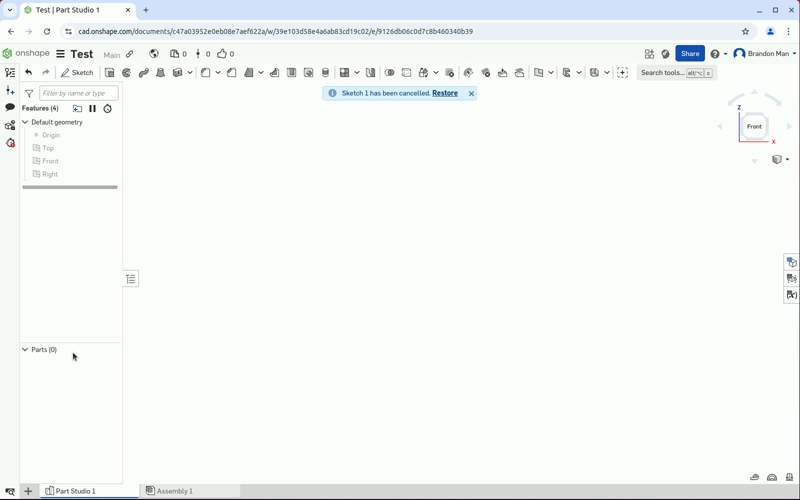
mouse_move(73, 352)
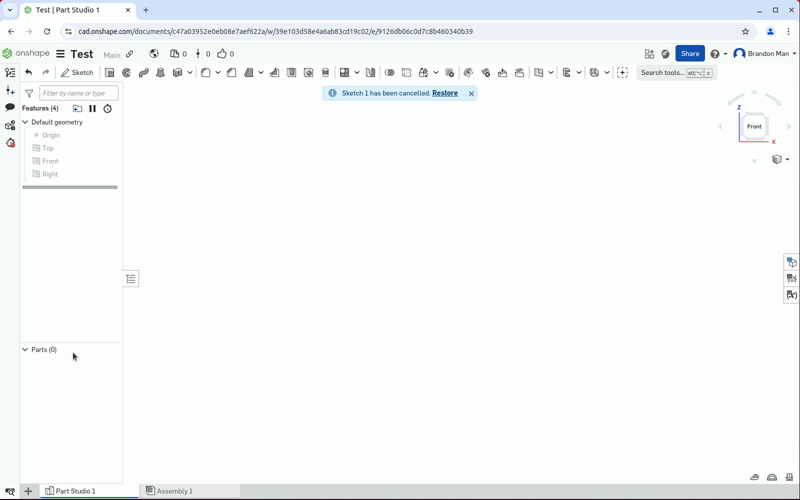
key(shift+y)
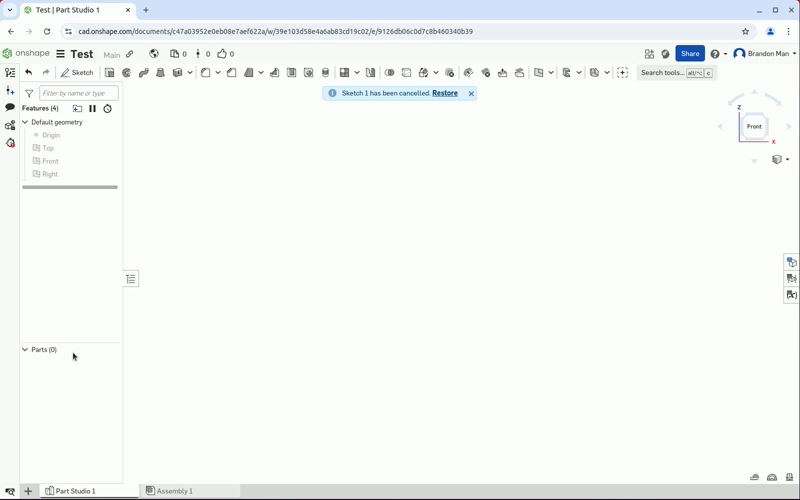
key(shift+s)
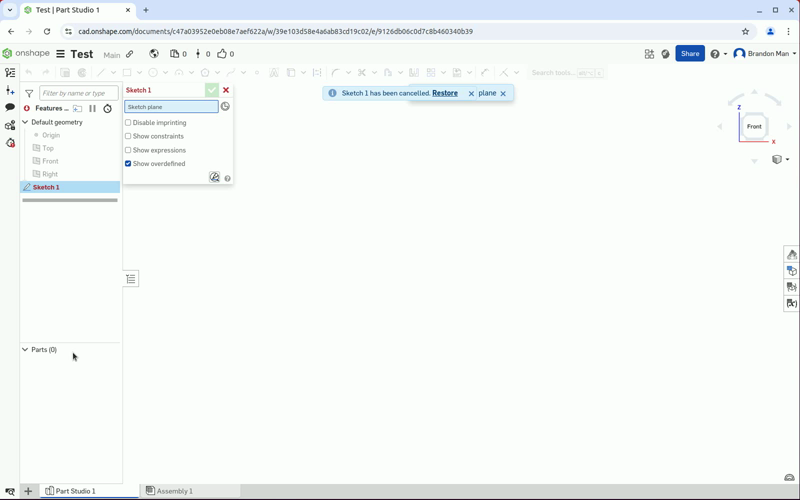
mouse_move(73, 163)
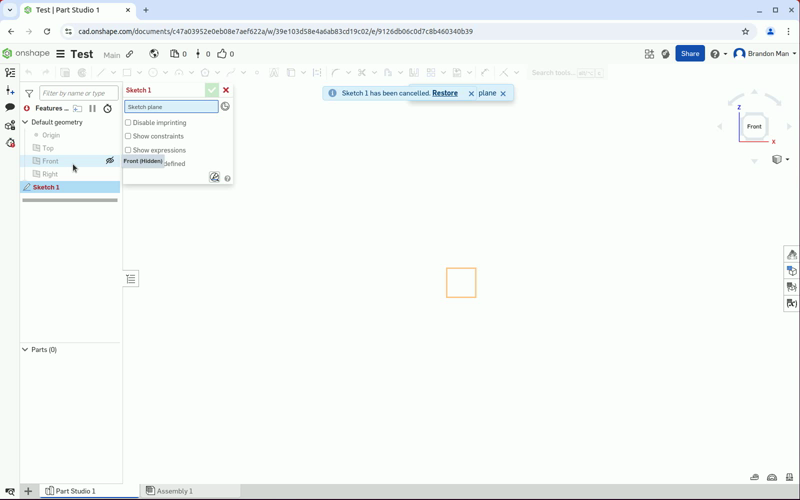
click(73, 163)
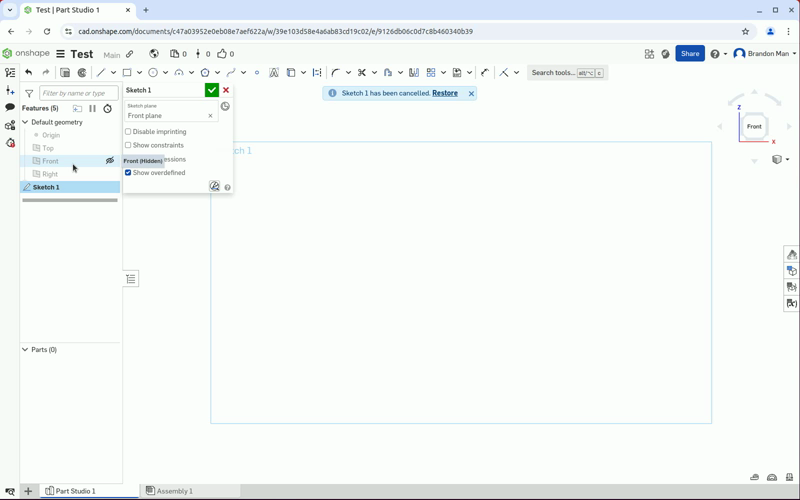
mouse_move(73, 352)
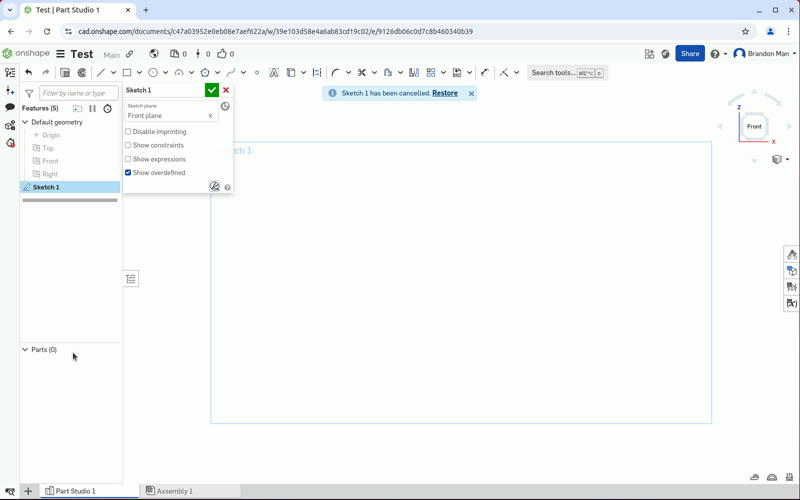
key(y)
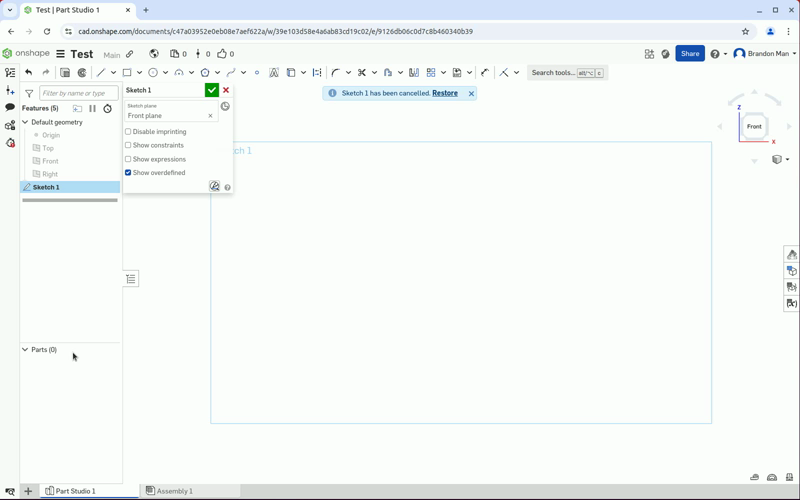
key(l)
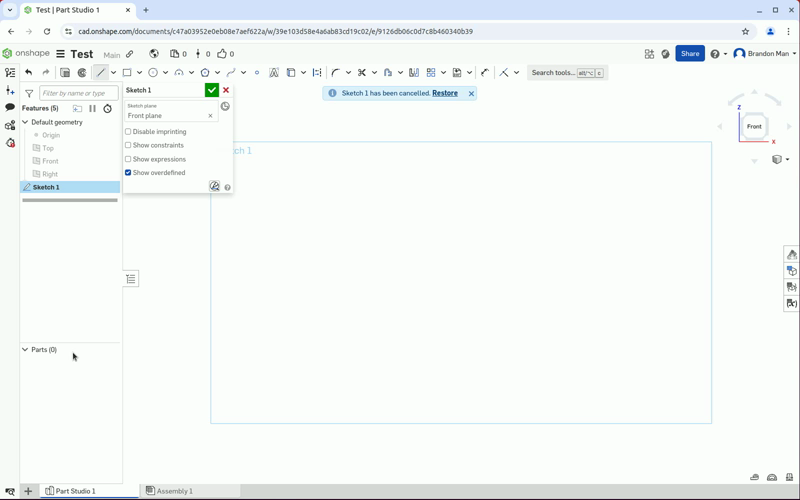
key_down(shift)
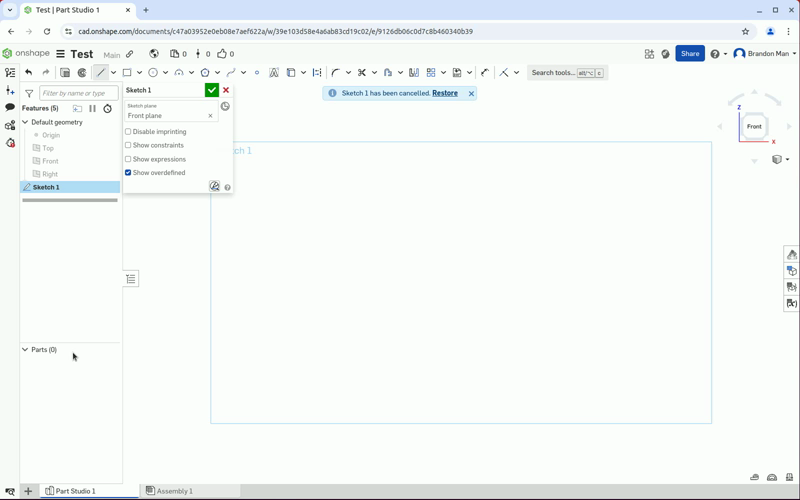
mouse_move(385, 274)
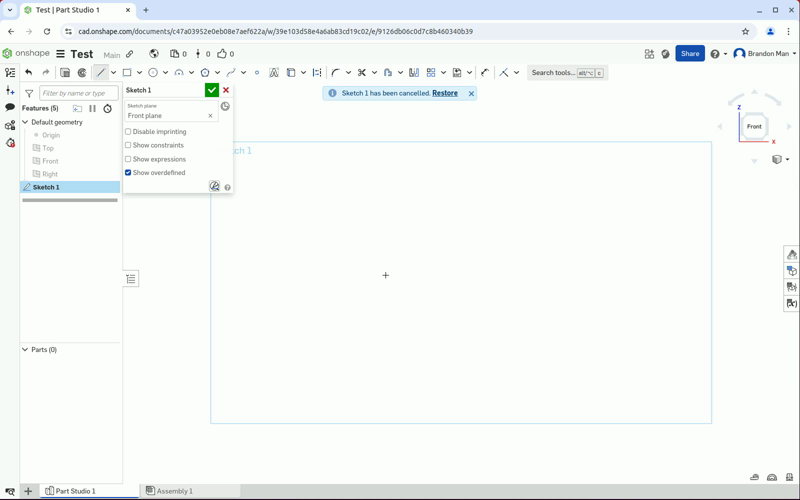
click(385, 274)
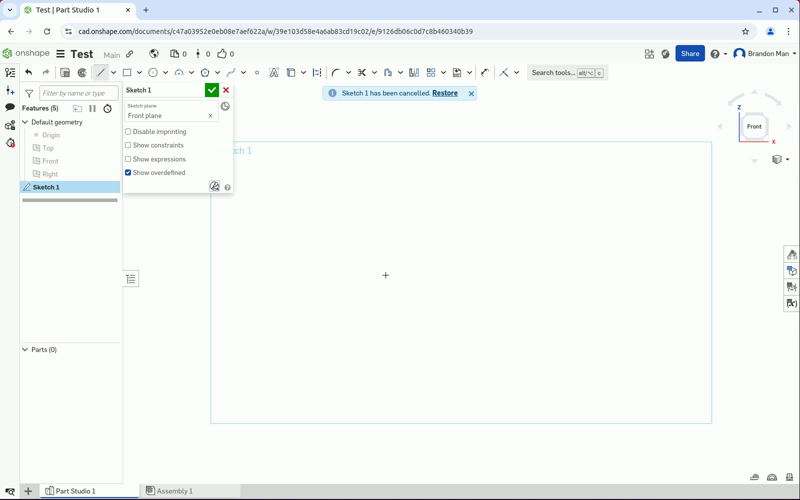
key_up(shift)
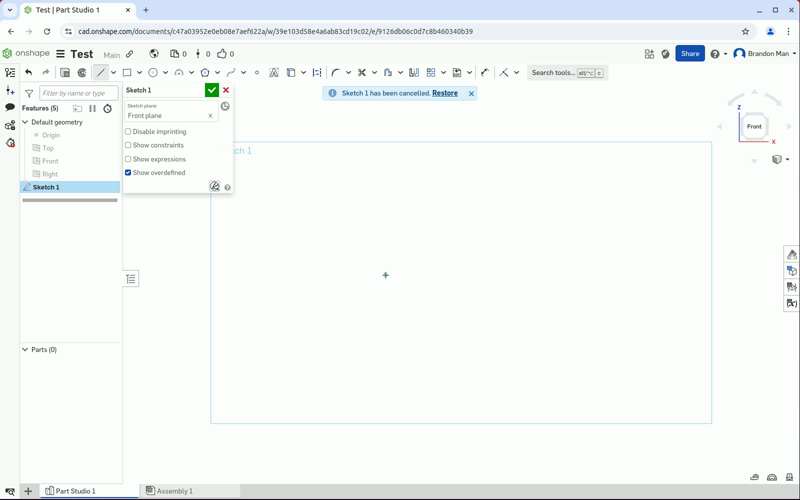
key_down(shift)
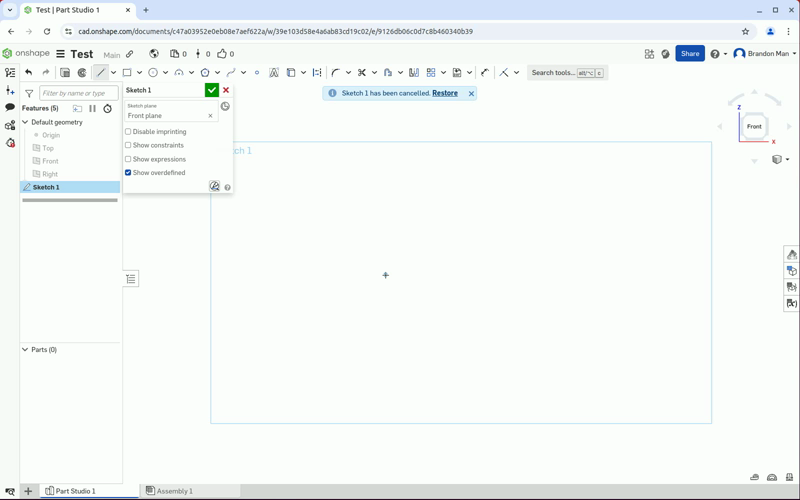
mouse_move(572, 274)
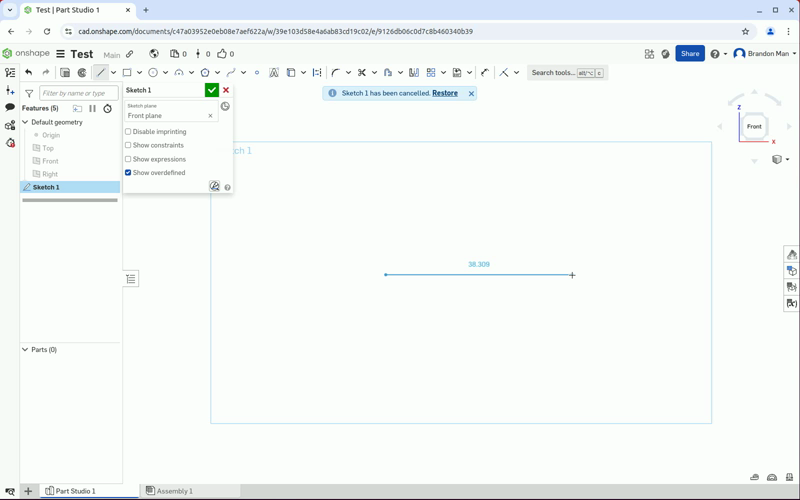
click(572, 274)
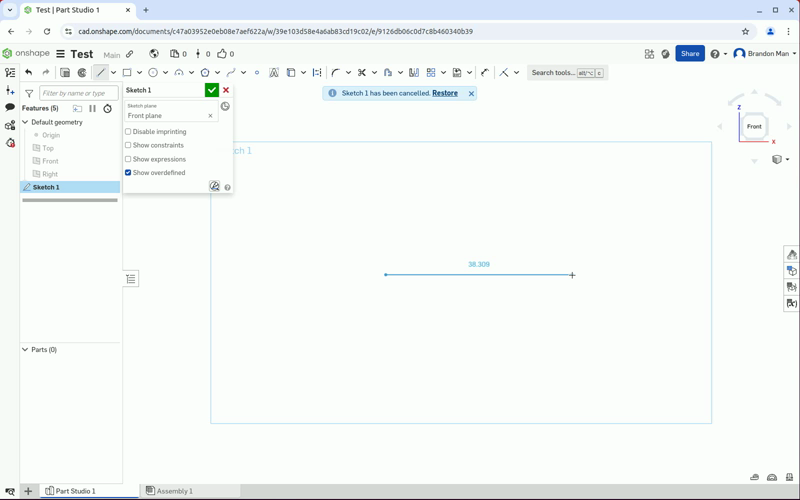
key_up(shift)
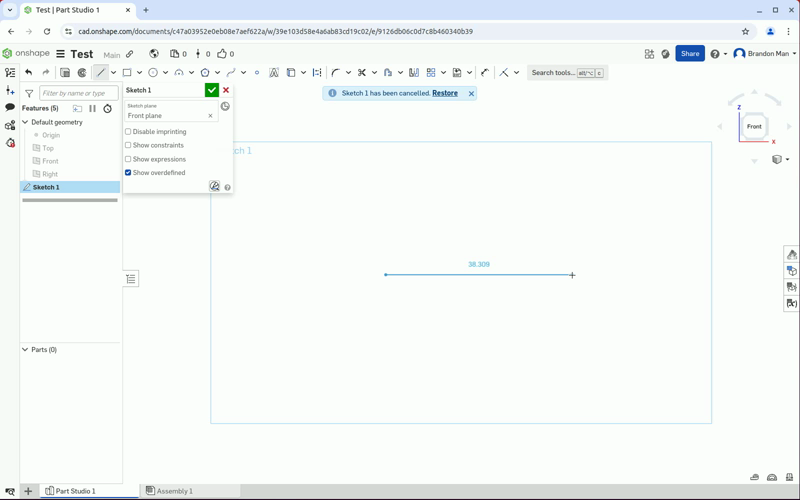
key_down(shift)
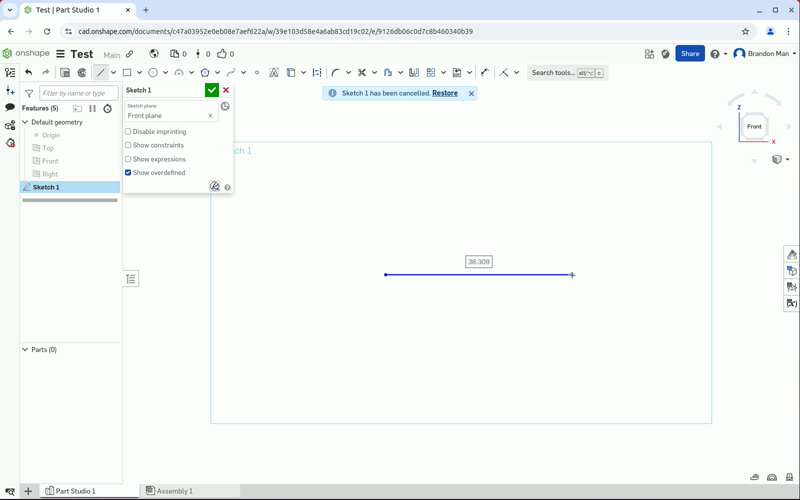
mouse_move(589, 274)
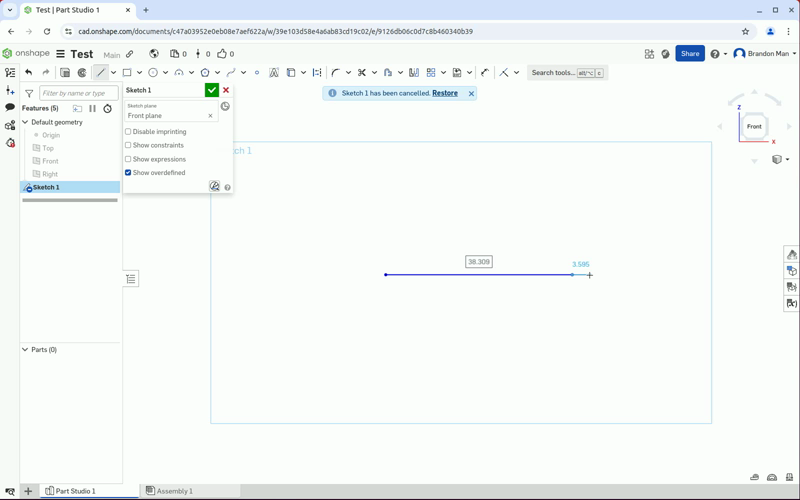
mouse_move(572, 243)
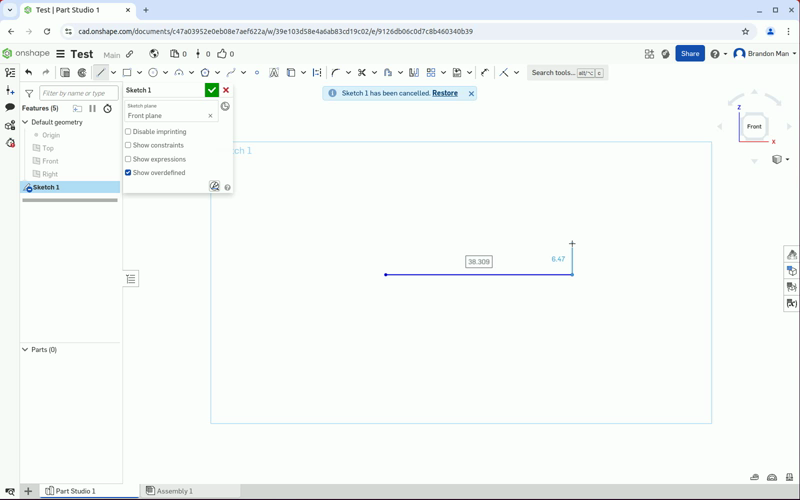
click(572, 243)
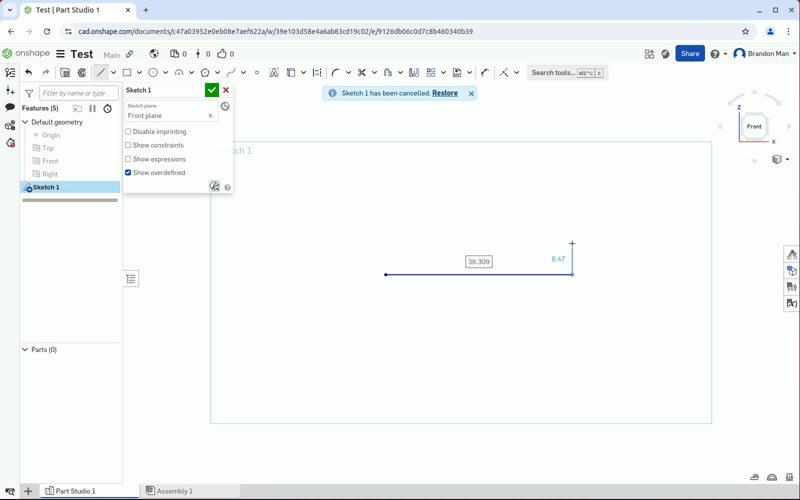
key_up(shift)
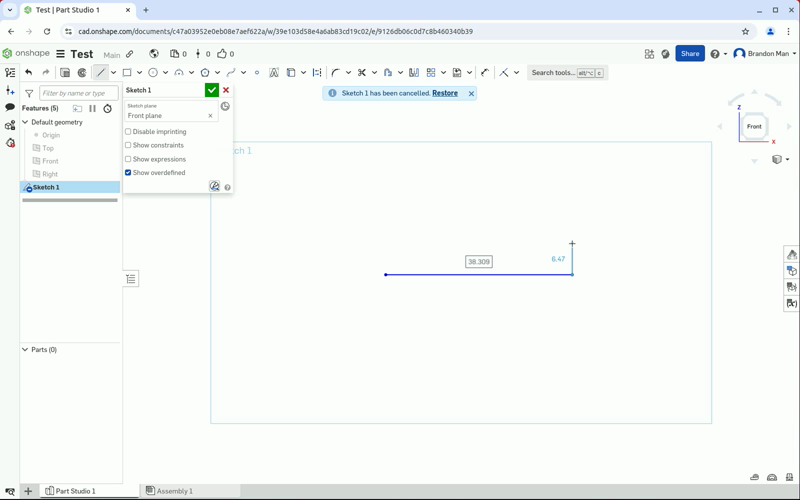
key_down(shift)
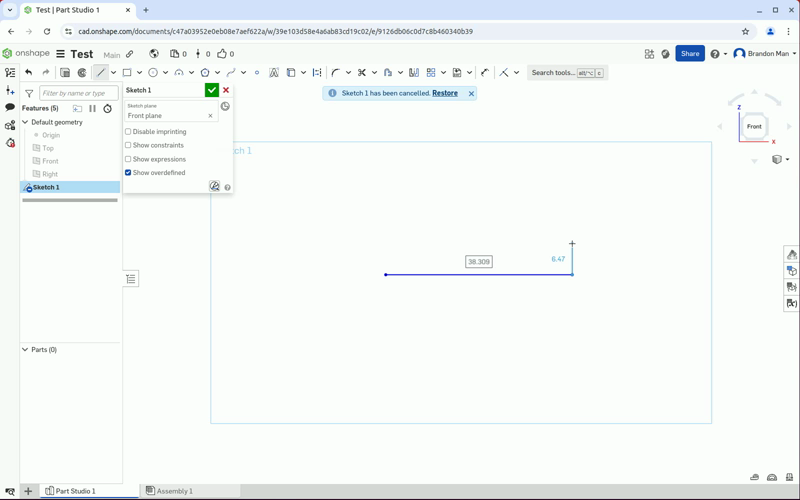
mouse_move(417, 243)
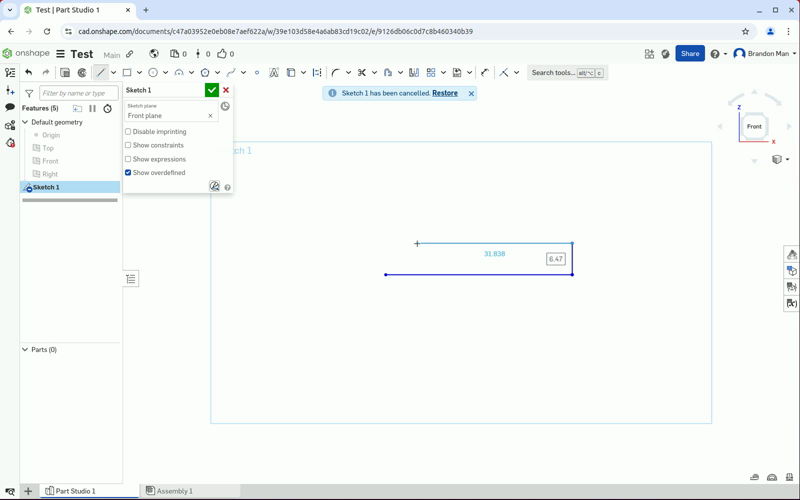
click(417, 243)
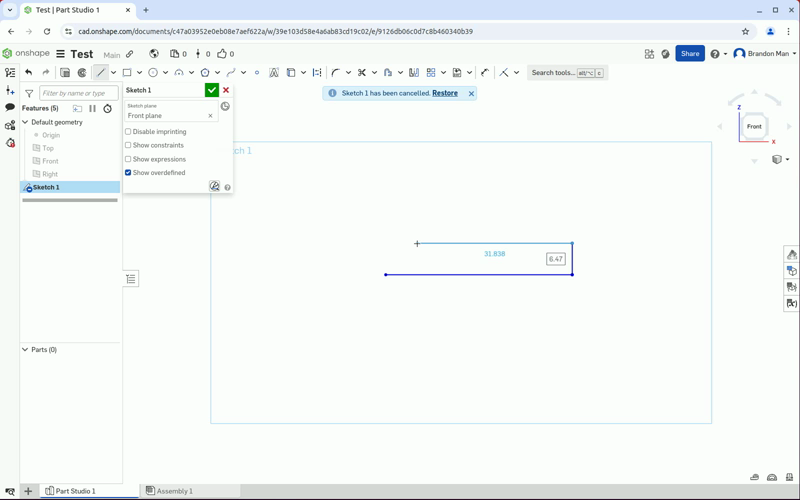
key_up(shift)
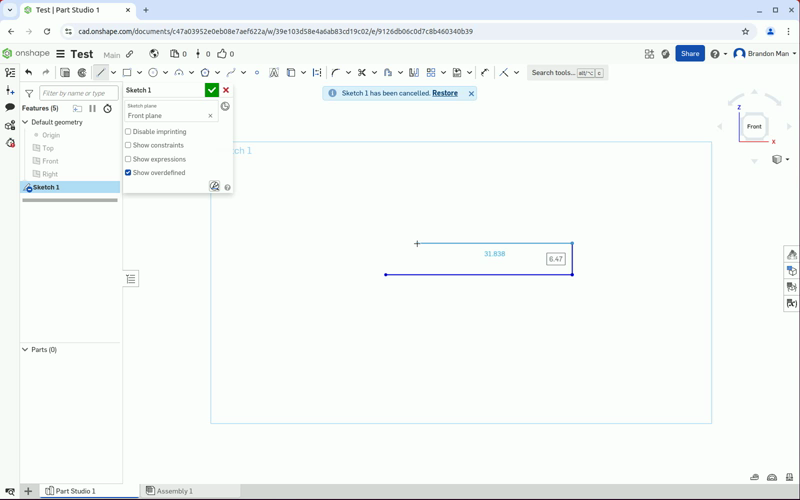
key_down(shift)
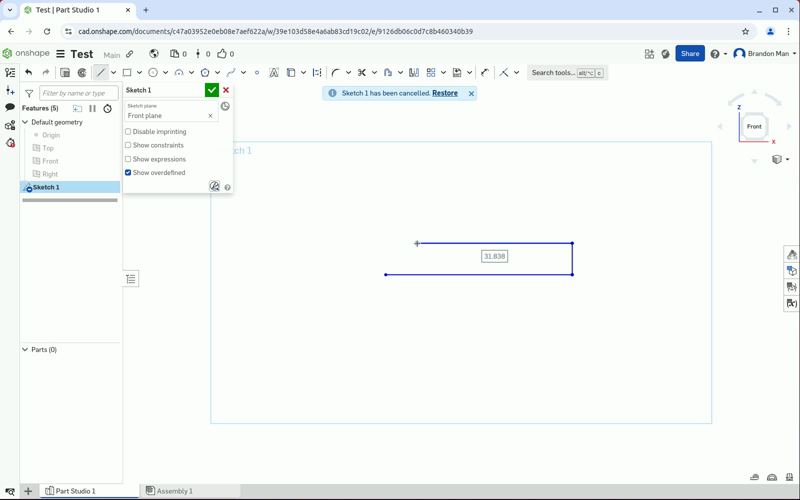
mouse_move(447, 243)
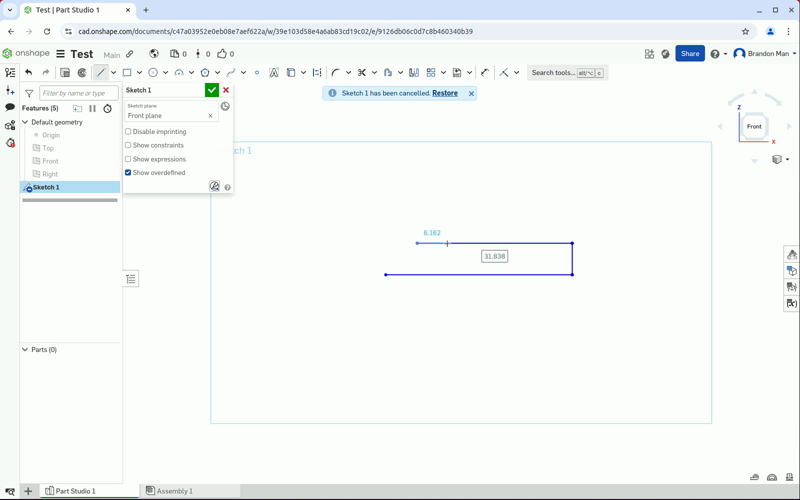
mouse_move(417, 211)
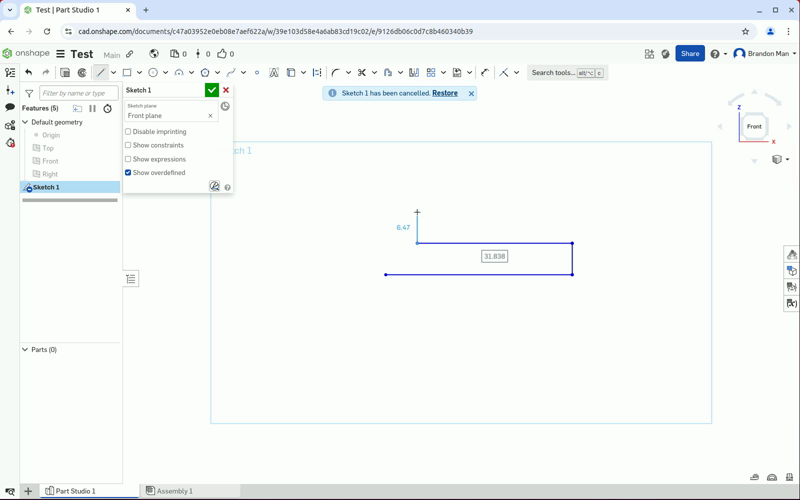
click(417, 211)
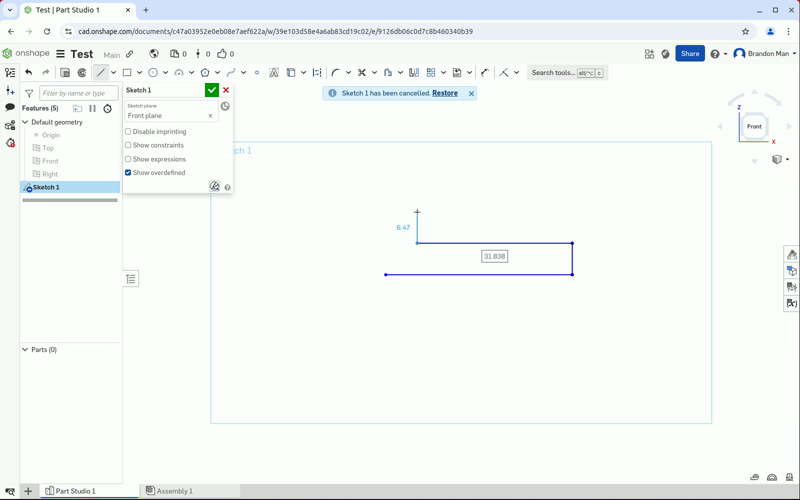
key_up(shift)
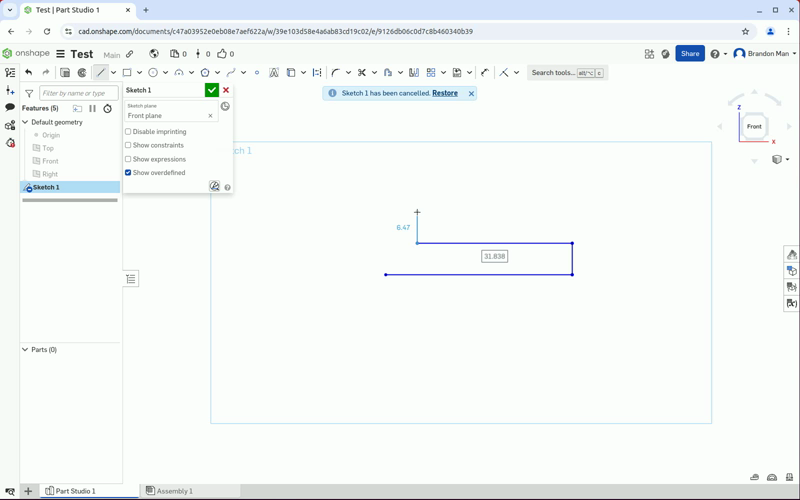
key_down(shift)
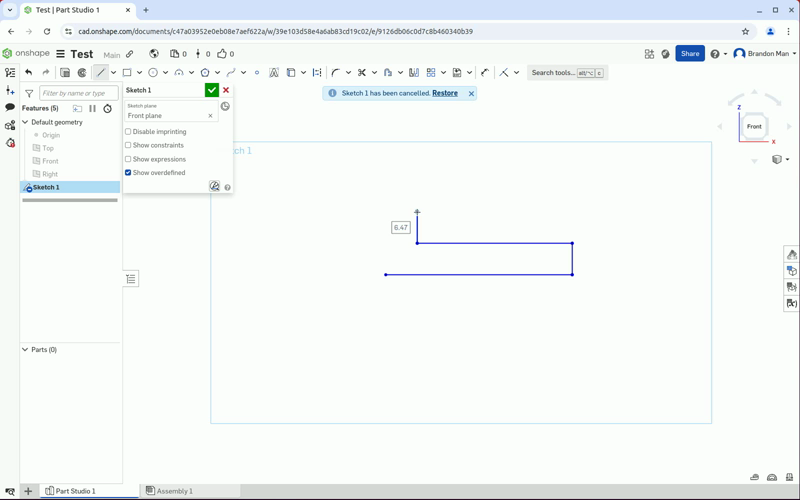
mouse_move(447, 211)
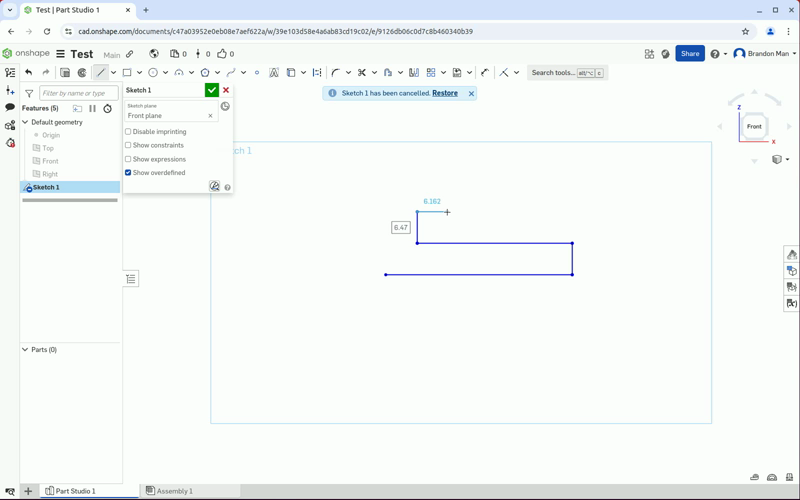
mouse_move(385, 211)
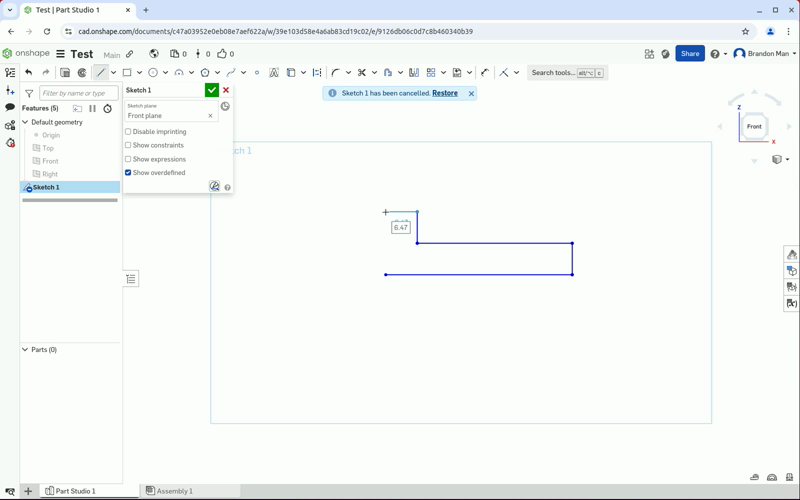
click(385, 211)
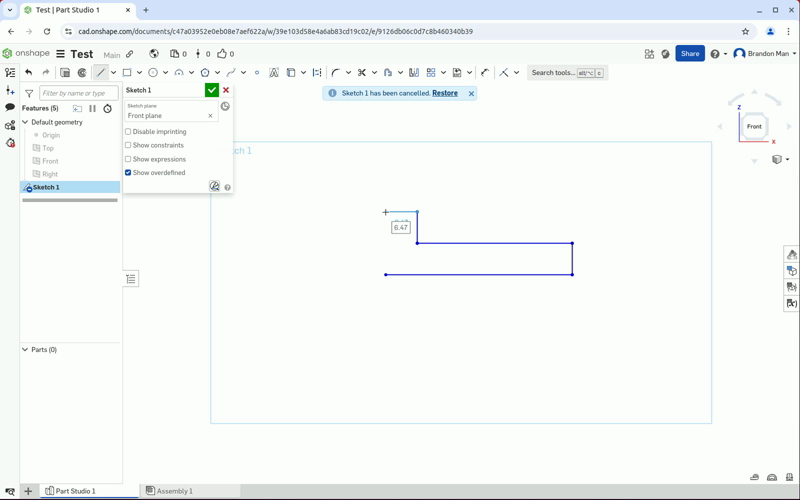
key_up(shift)
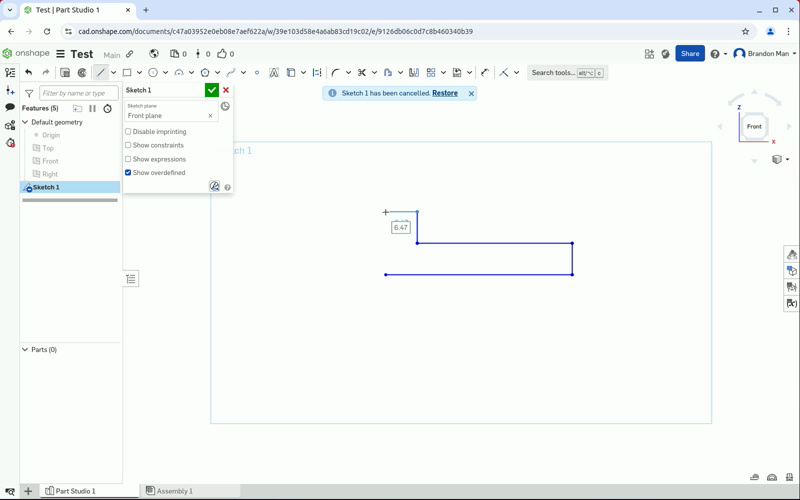
key_down(shift)
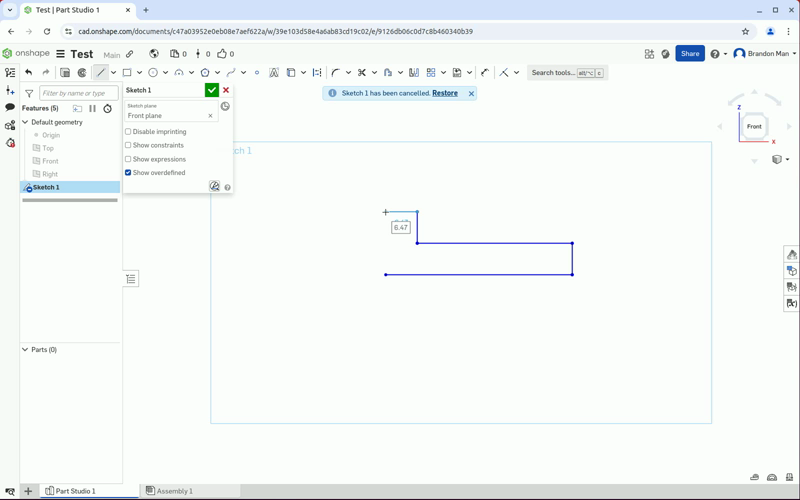
mouse_move(385, 274)
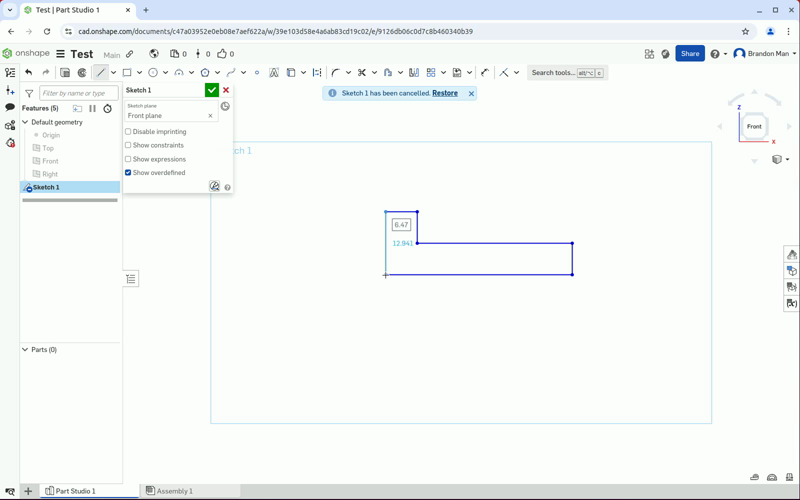
key_up(shift)
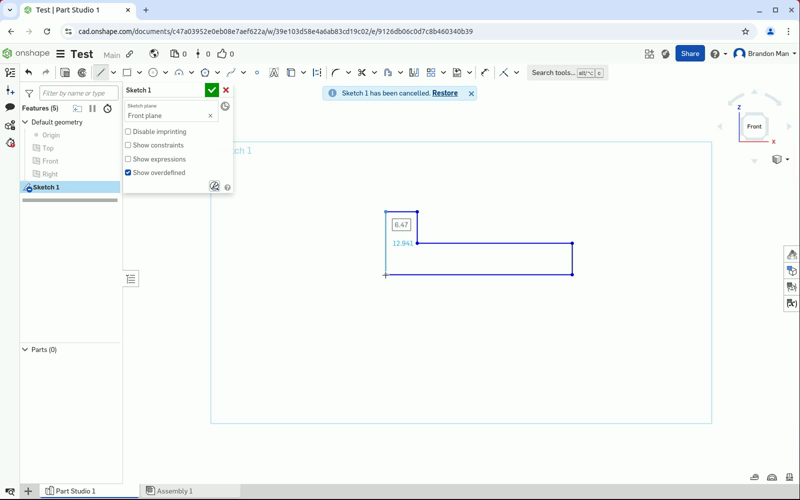
click(385, 274)
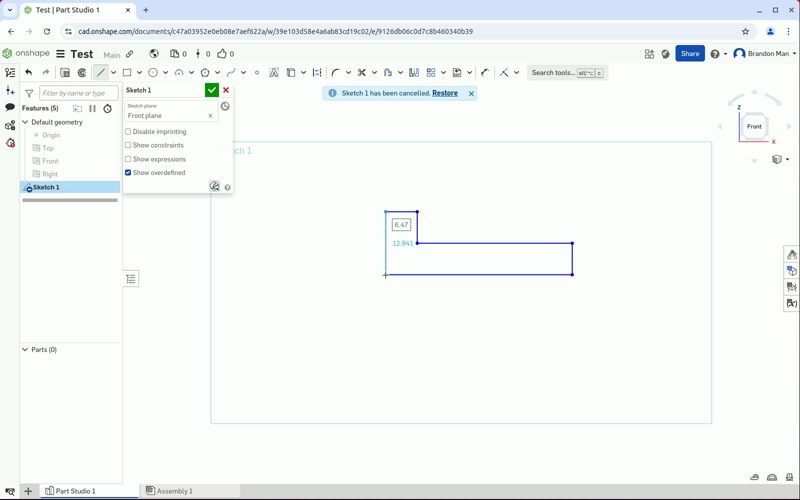
key(esc)
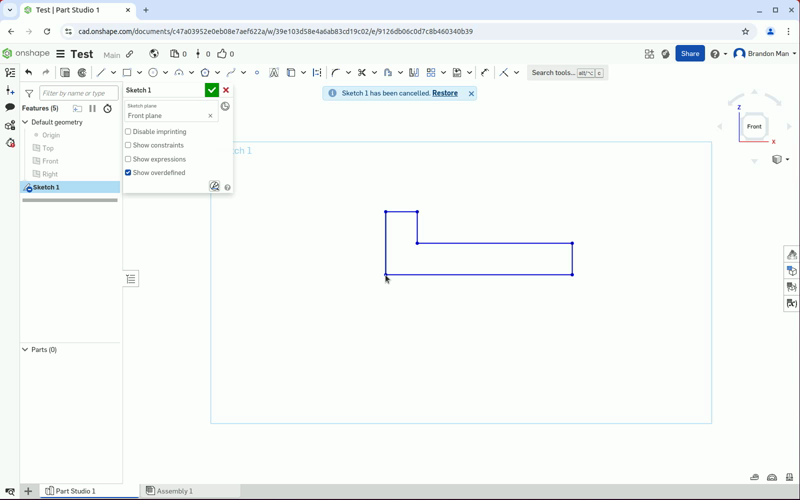
mouse_move(537, 253)
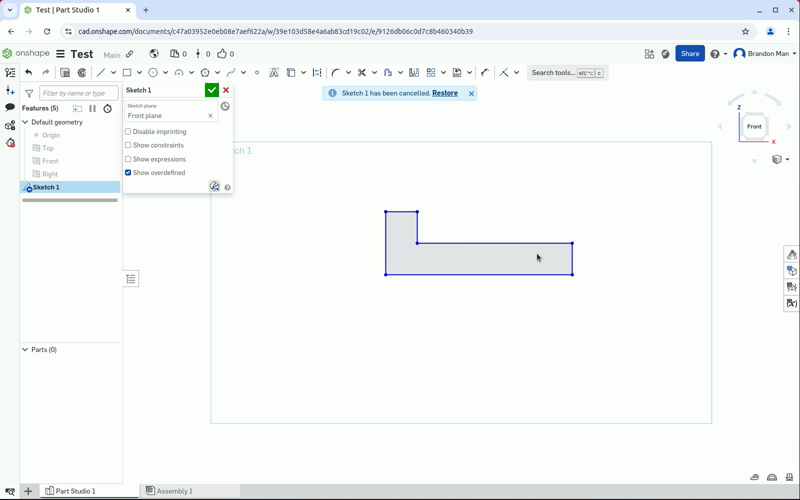
click(537, 253)
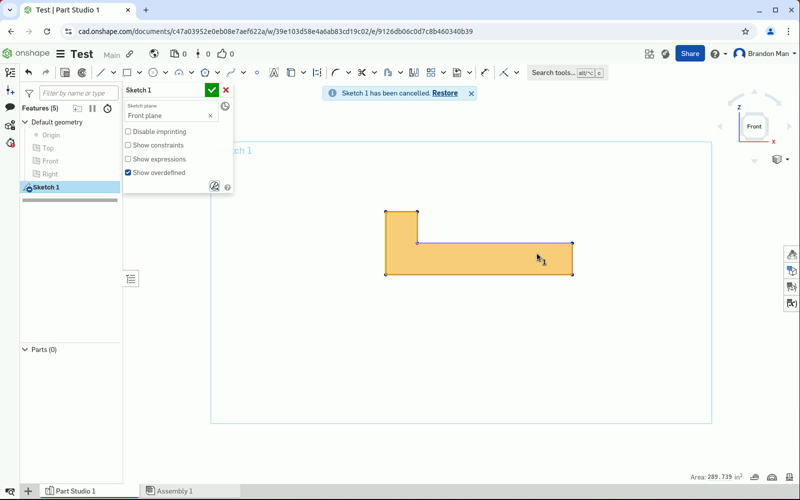
mouse_move(73, 352)
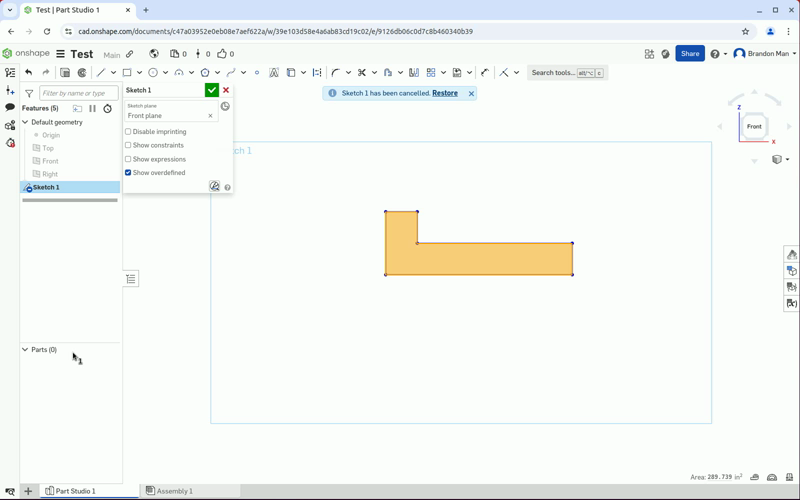
key(shift+y)
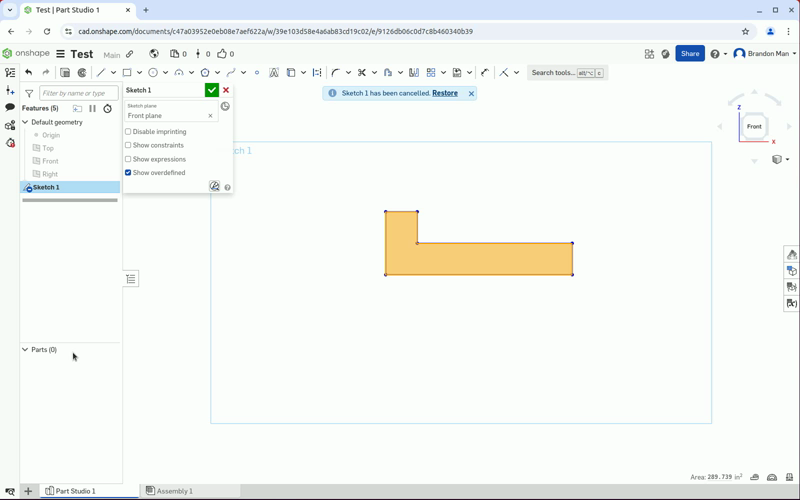
key(shift+e)
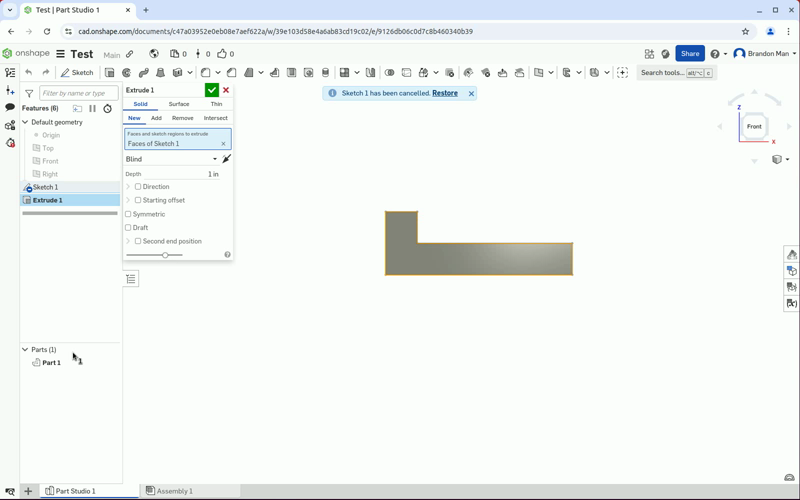
mouse_move(143, 106)
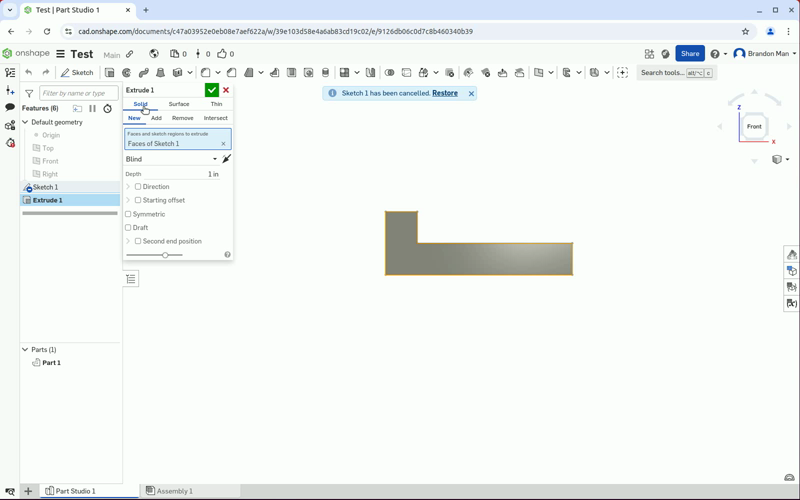
click(143, 106)
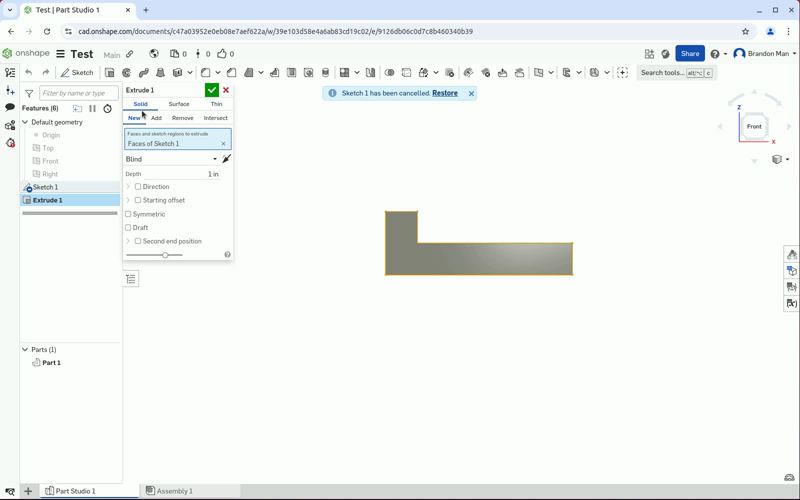
mouse_move(137, 120)
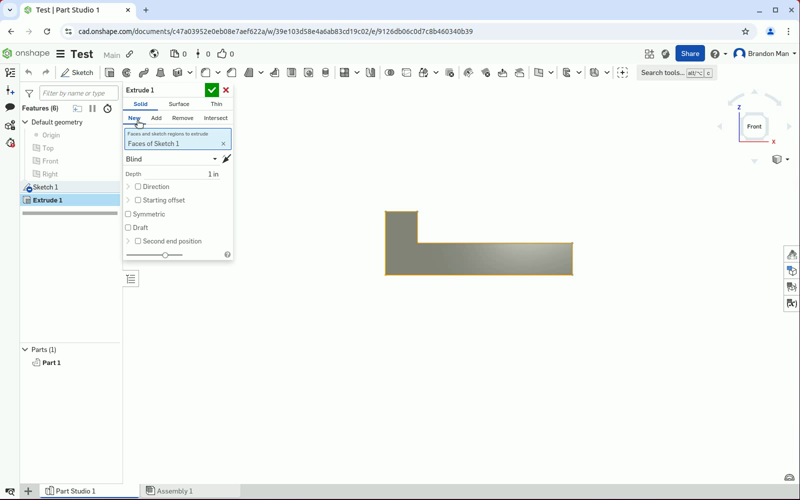
click(137, 120)
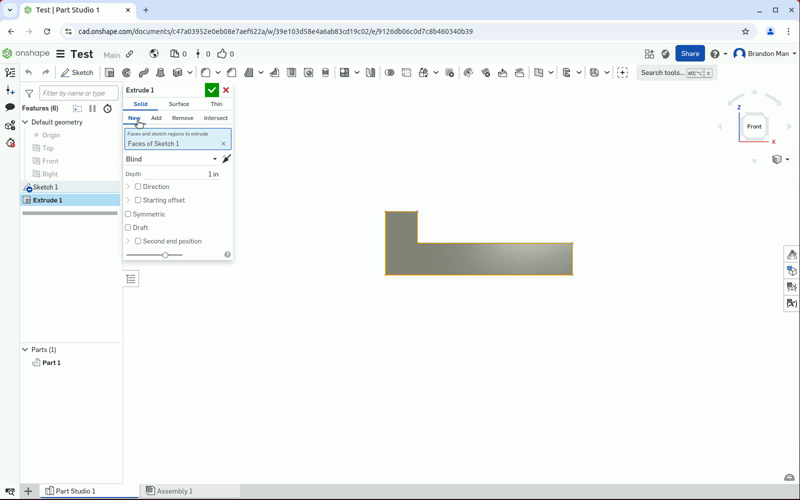
key(tab, 4)
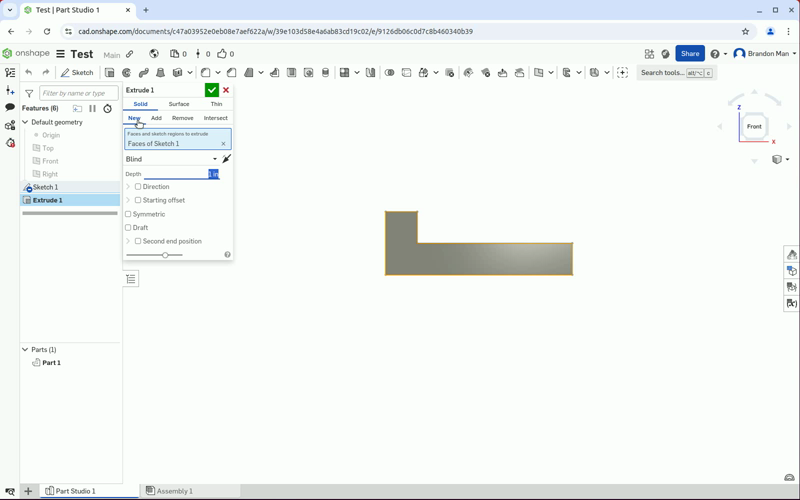
text(-12.758)
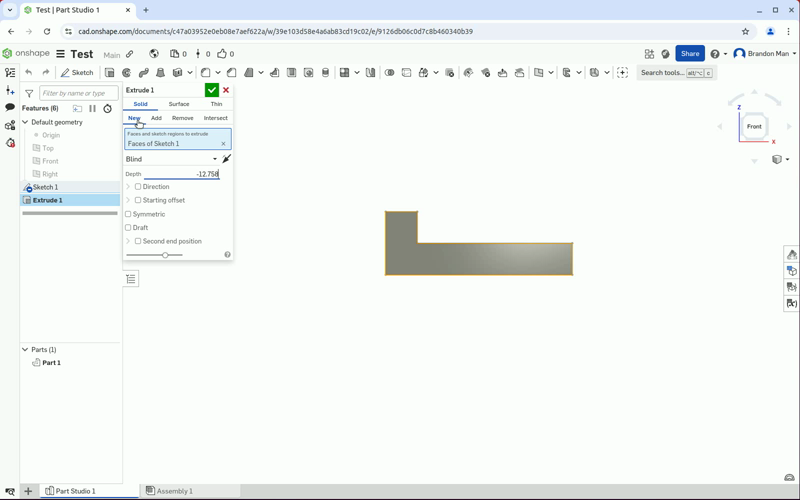
key(enter)
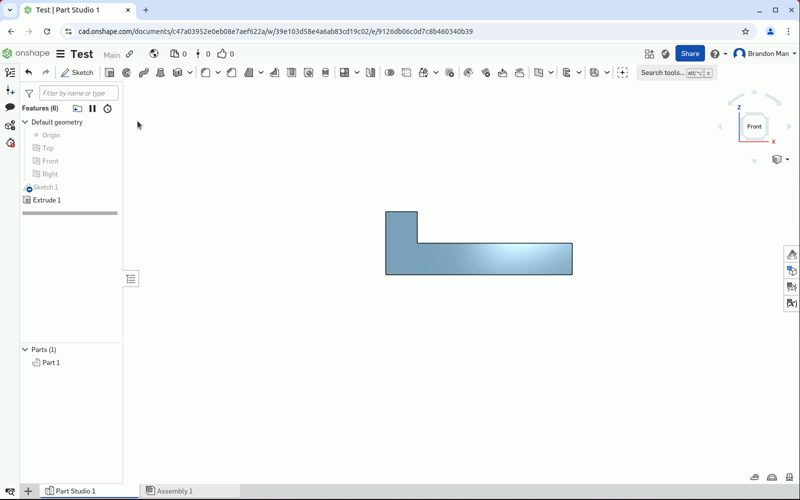
key(shift+h)
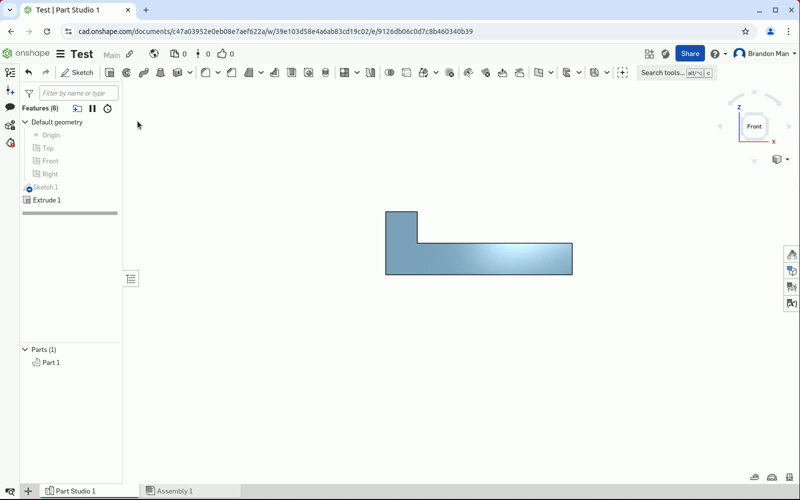
key(shift+h)
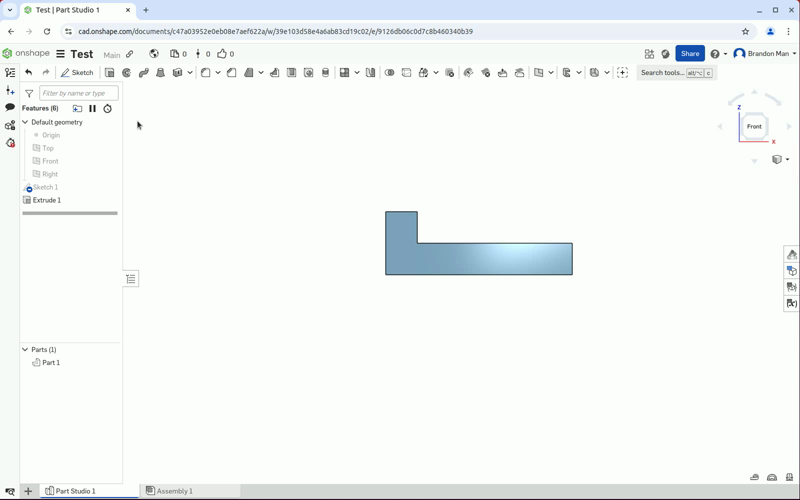
mouse_move(73, 189)
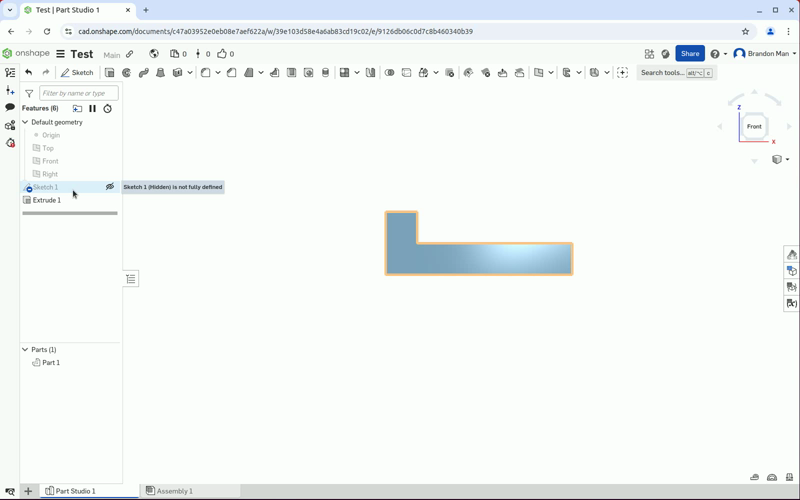
click(73, 189)
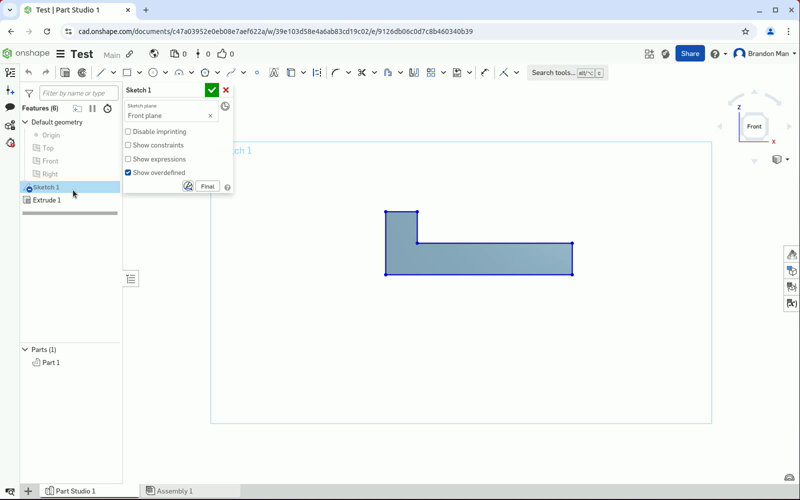
mouse_move(229, 92)
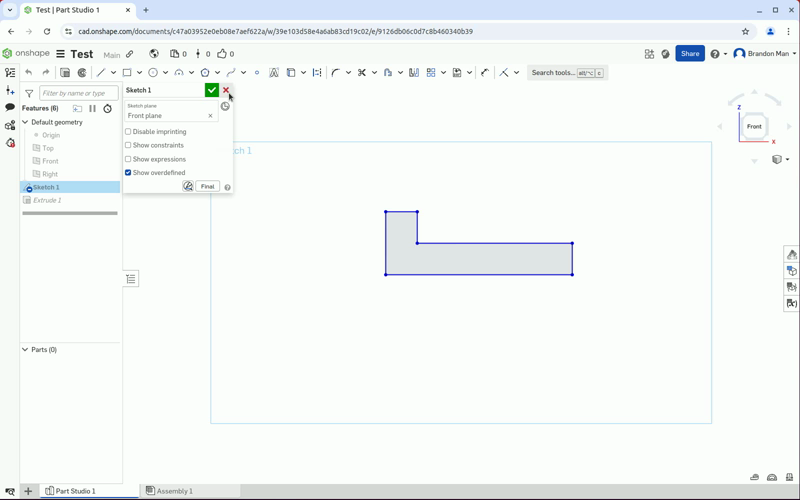
click(229, 92)
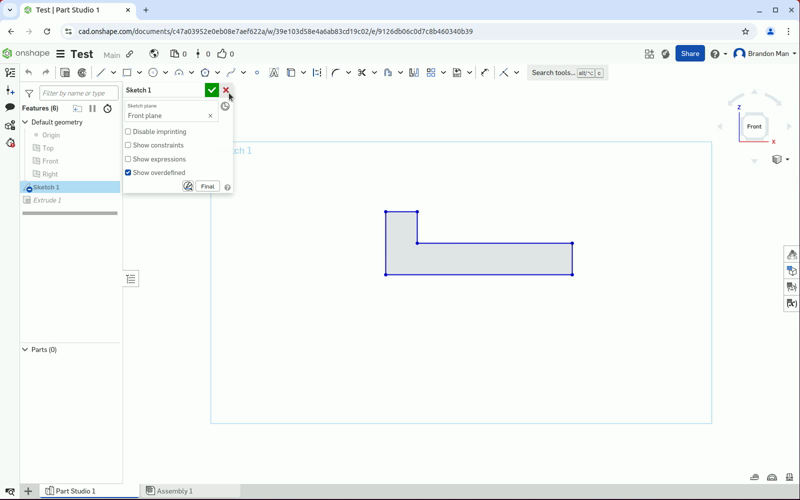
key(shift+s)
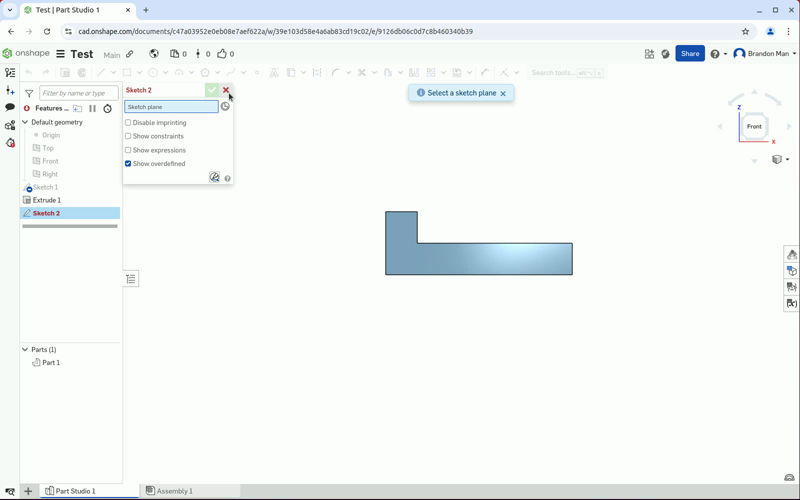
mouse_move(73, 163)
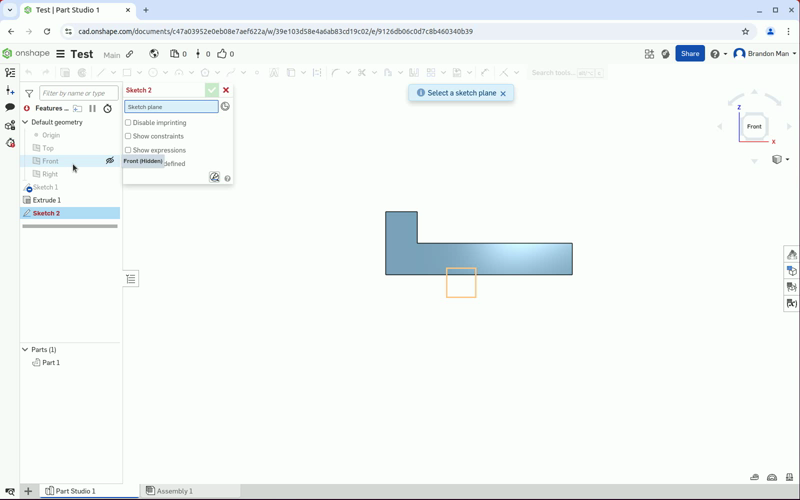
click(73, 163)
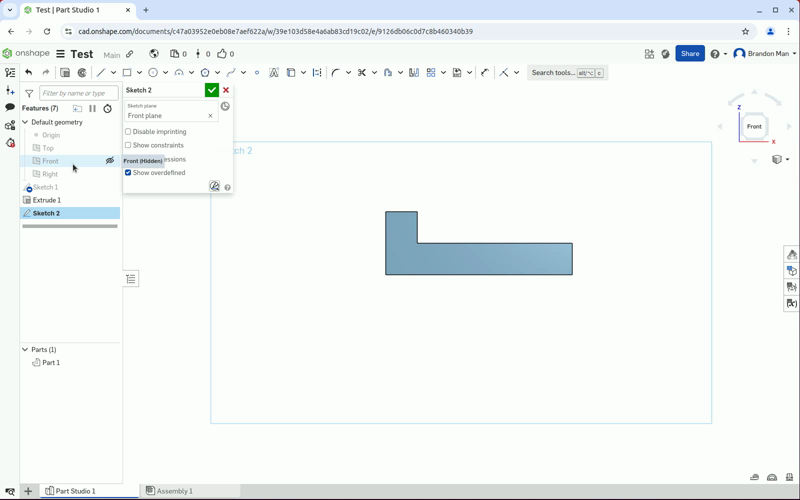
mouse_move(73, 352)
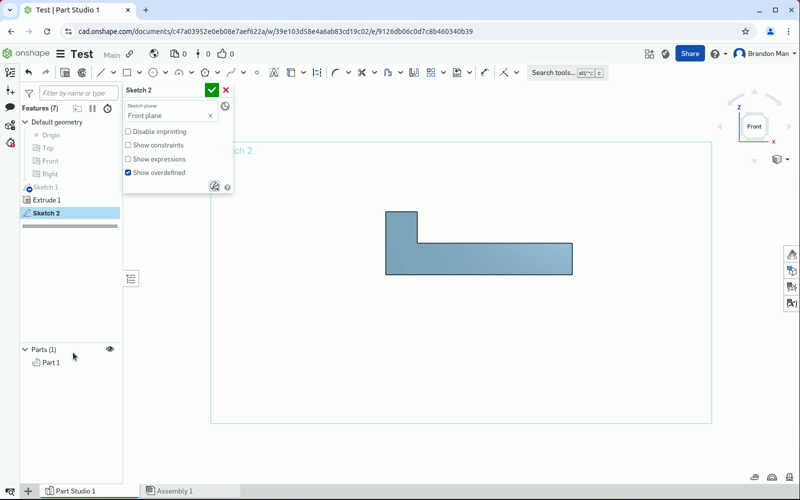
key(y)
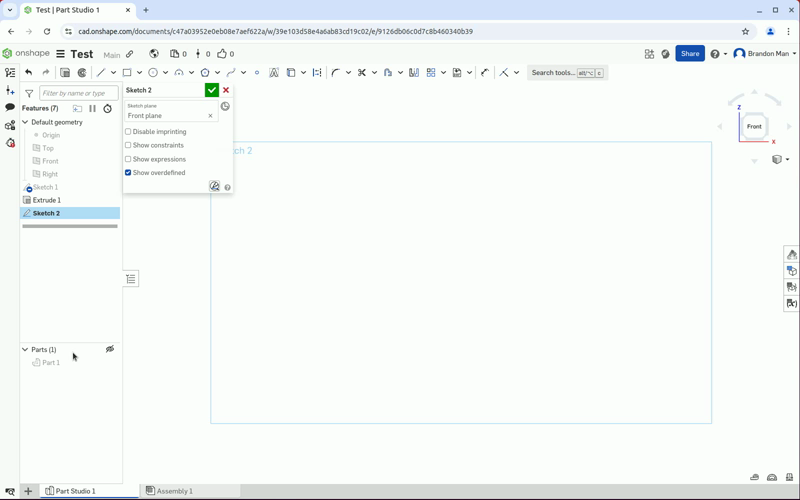
key(l)
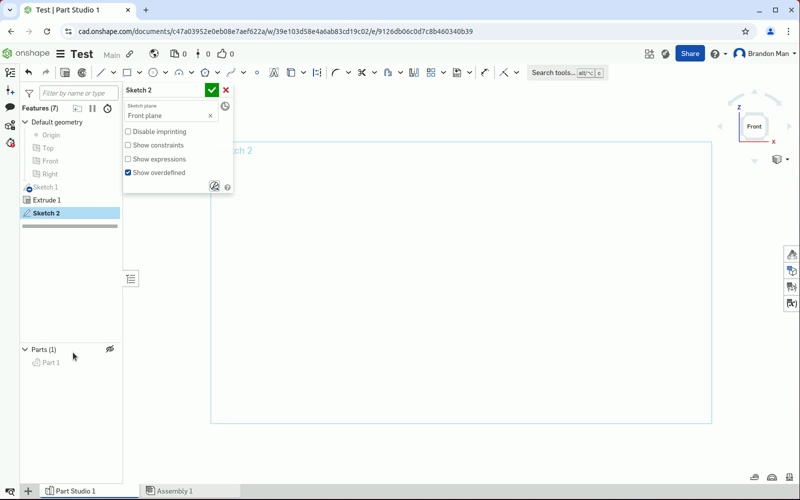
key_down(shift)
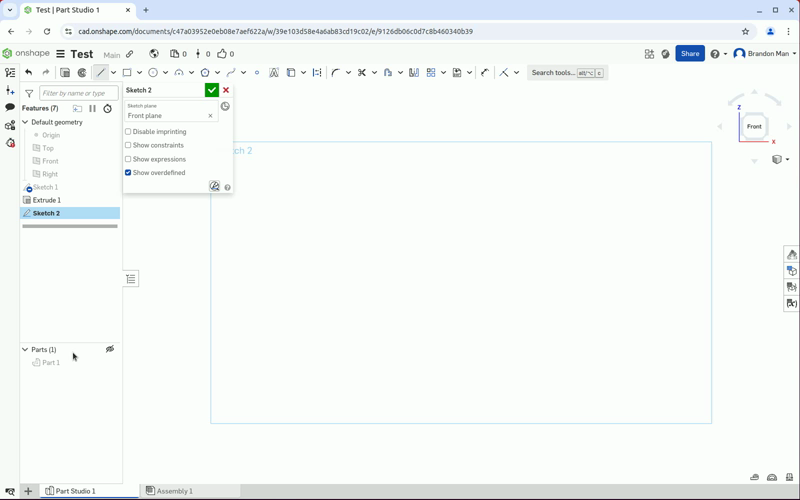
mouse_move(417, 243)
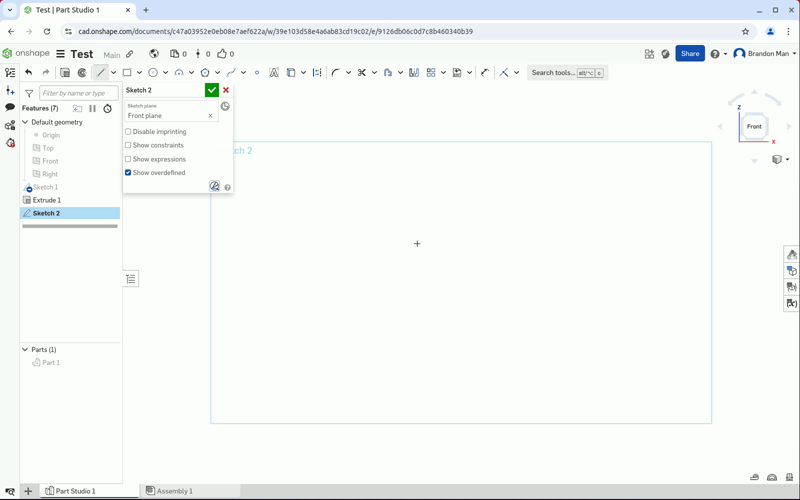
click(417, 243)
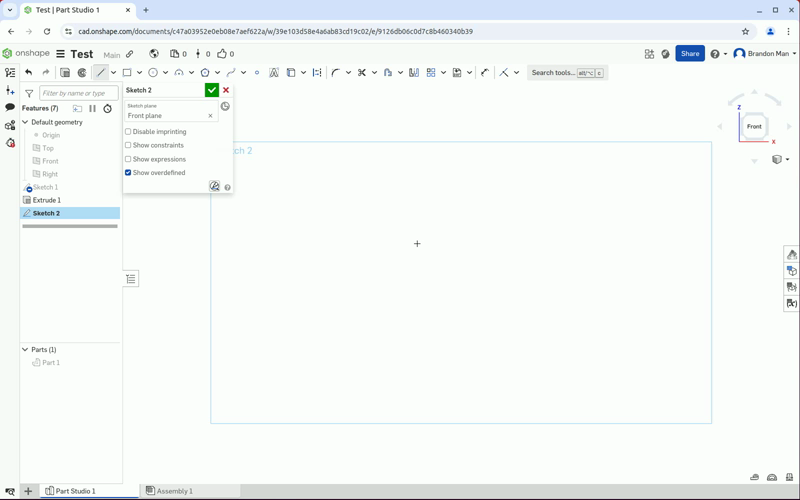
key_up(shift)
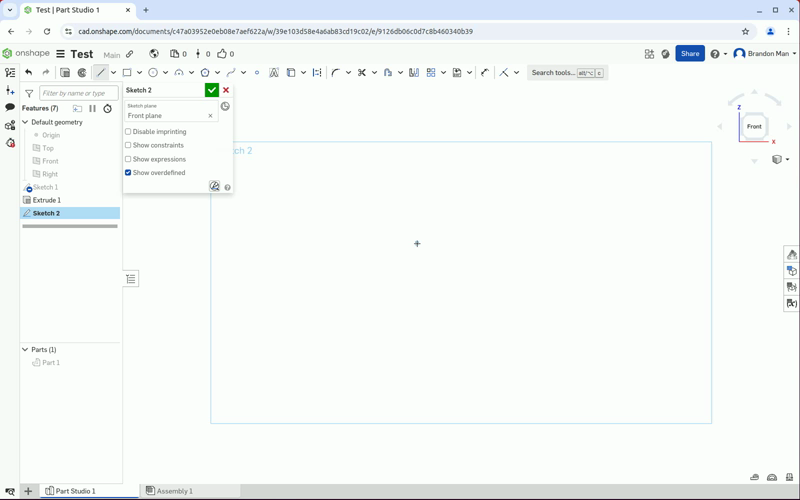
key_down(shift)
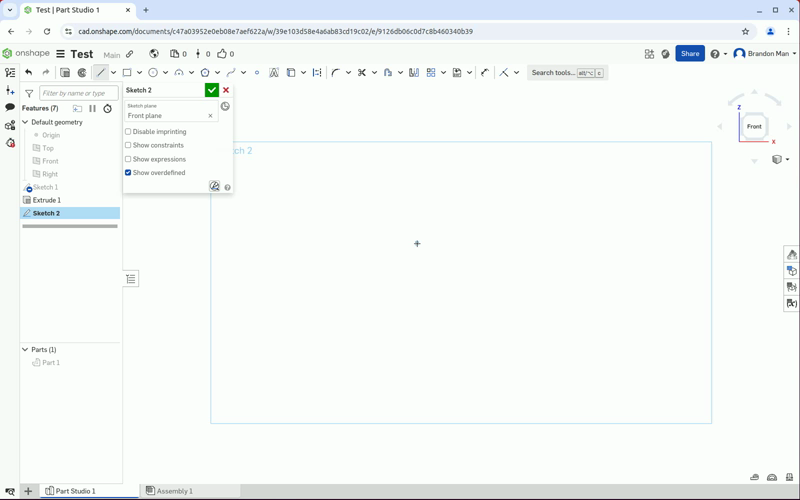
mouse_move(572, 243)
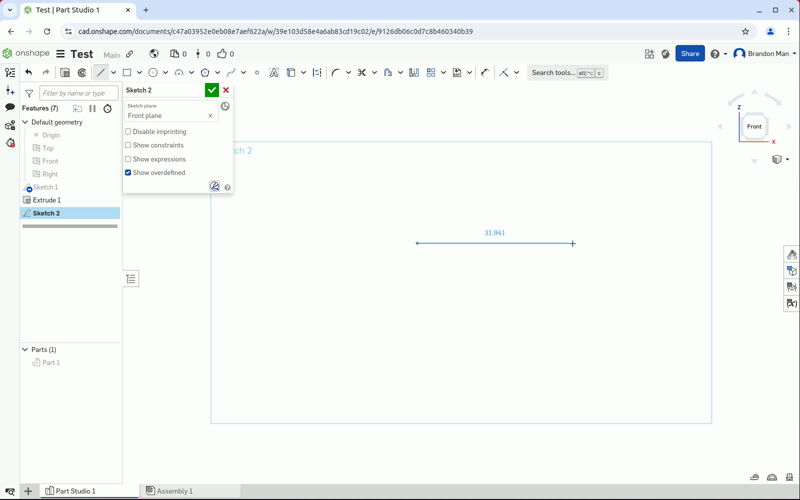
click(572, 243)
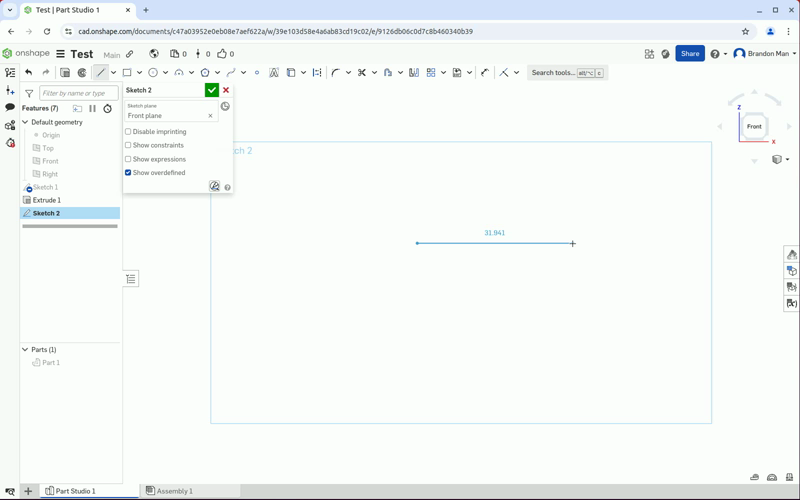
key_up(shift)
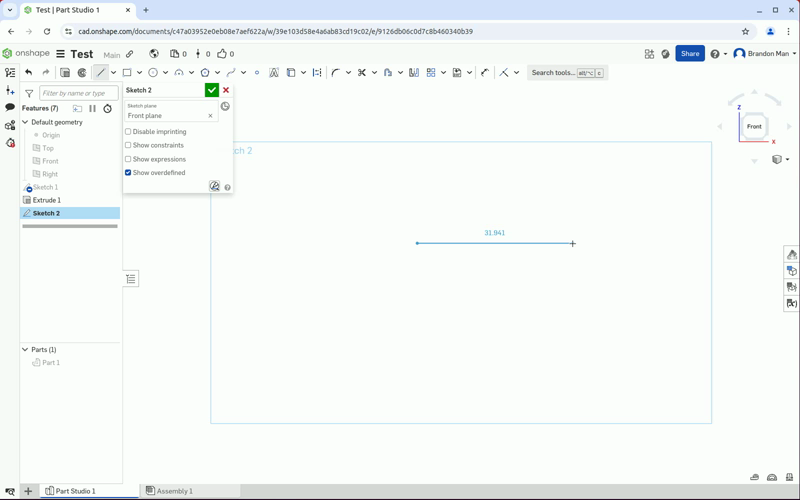
key_down(shift)
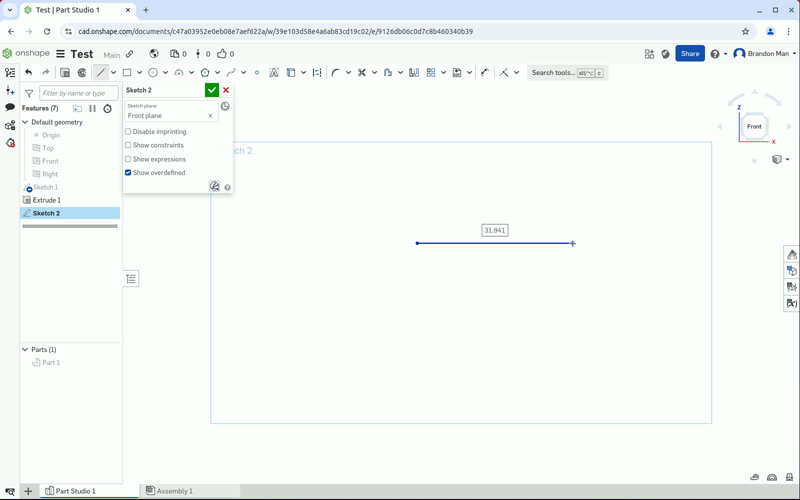
mouse_move(417, 211)
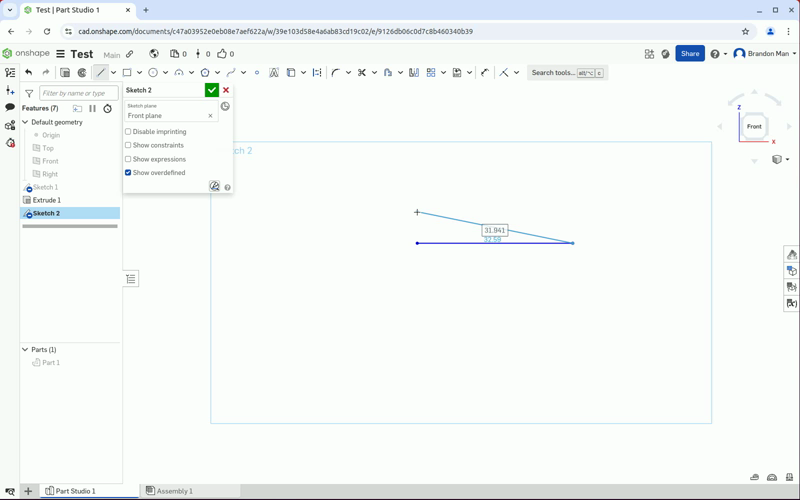
click(417, 211)
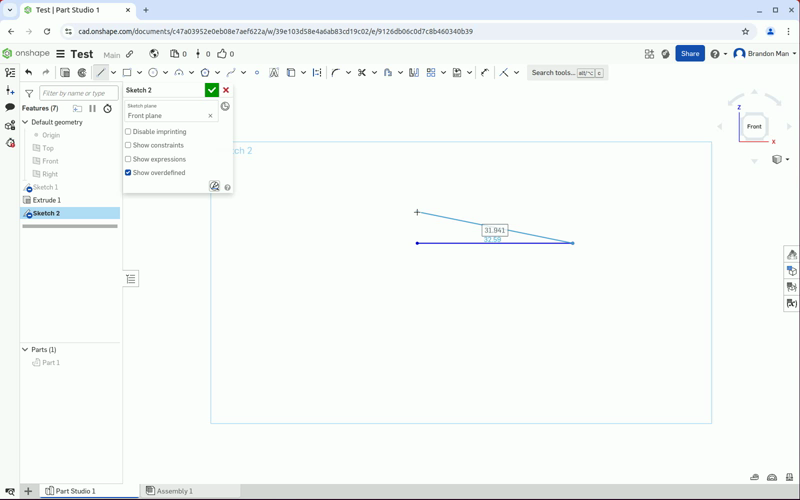
key_up(shift)
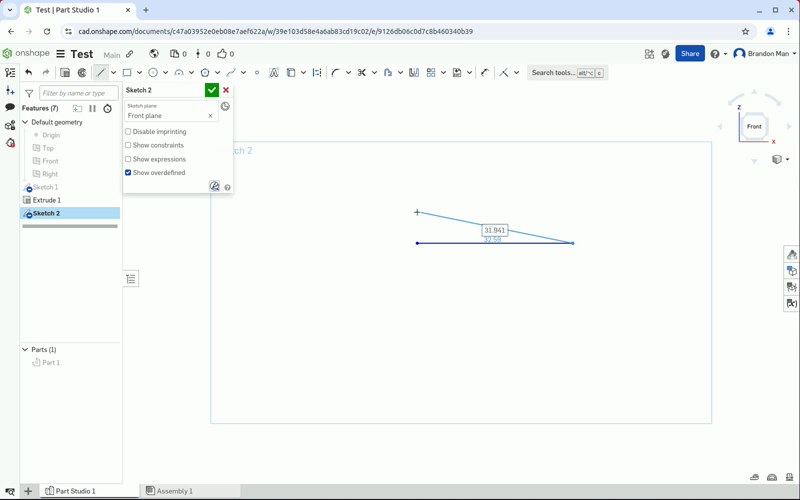
mouse_move(447, 211)
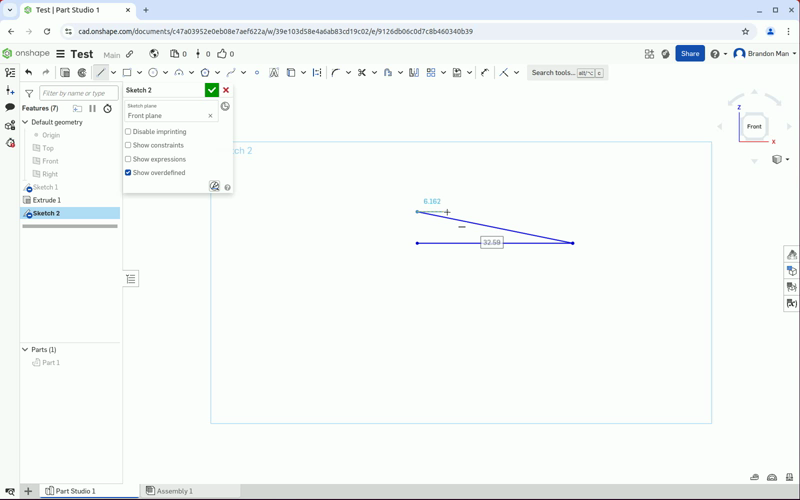
key_down(shift)
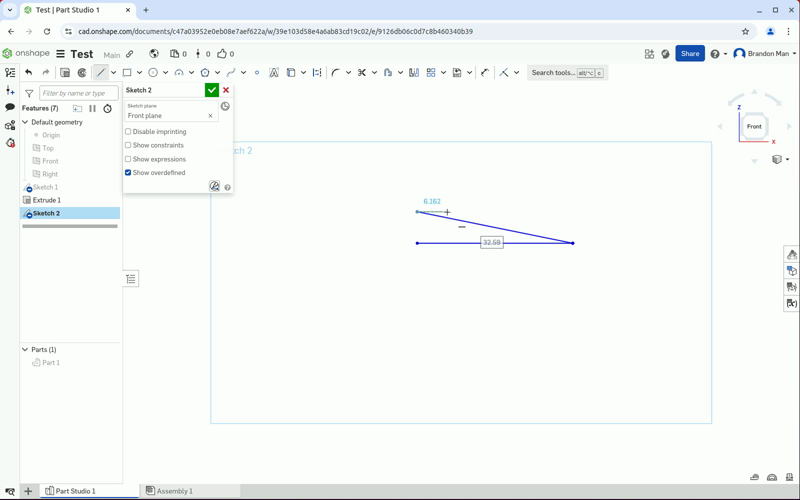
mouse_move(417, 243)
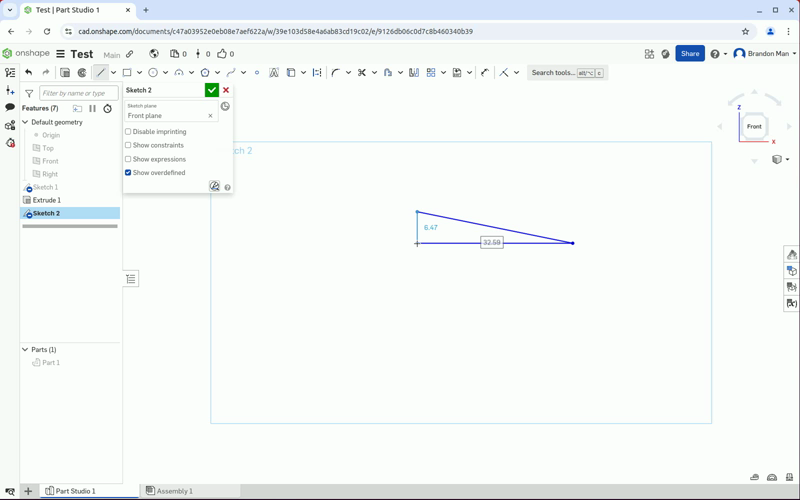
key_up(shift)
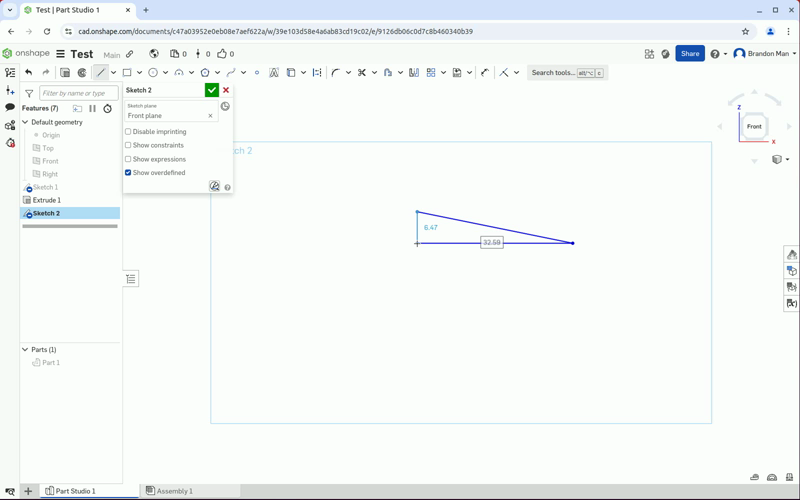
click(417, 243)
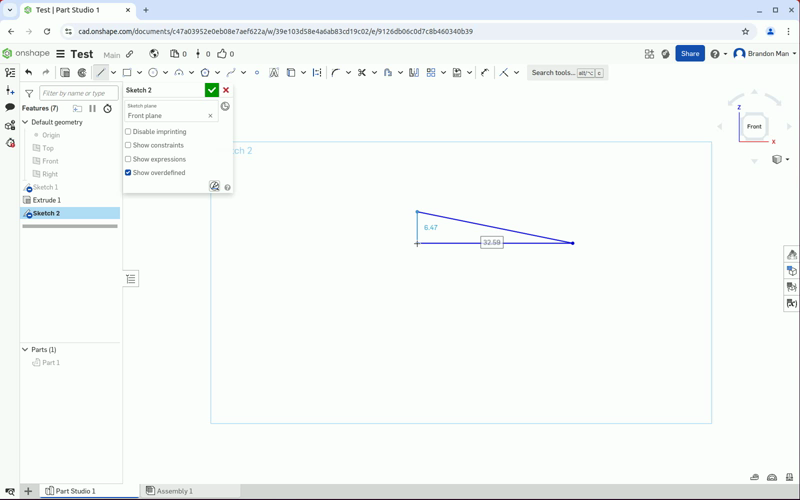
key(esc)
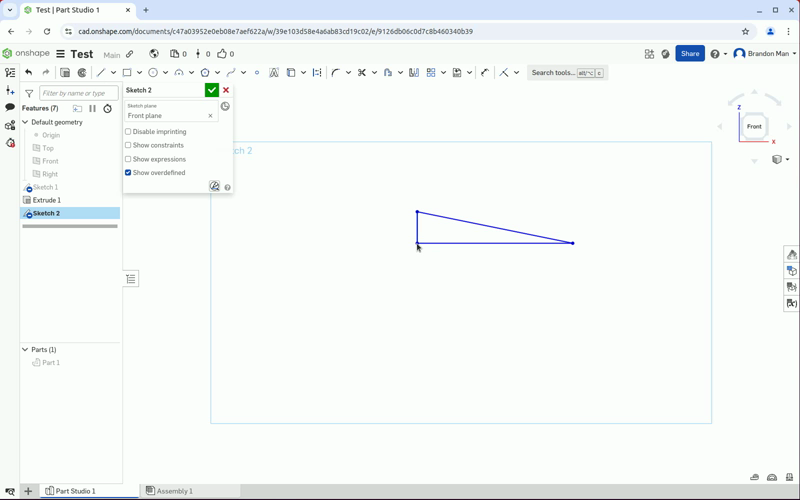
mouse_move(432, 219)
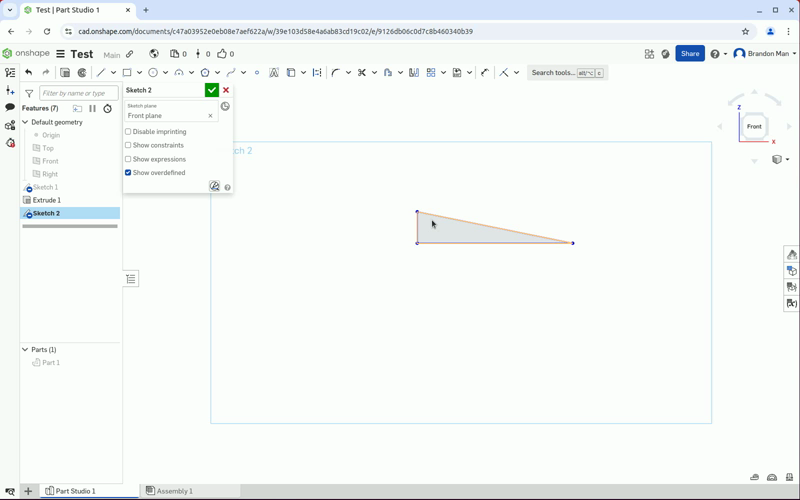
click(432, 219)
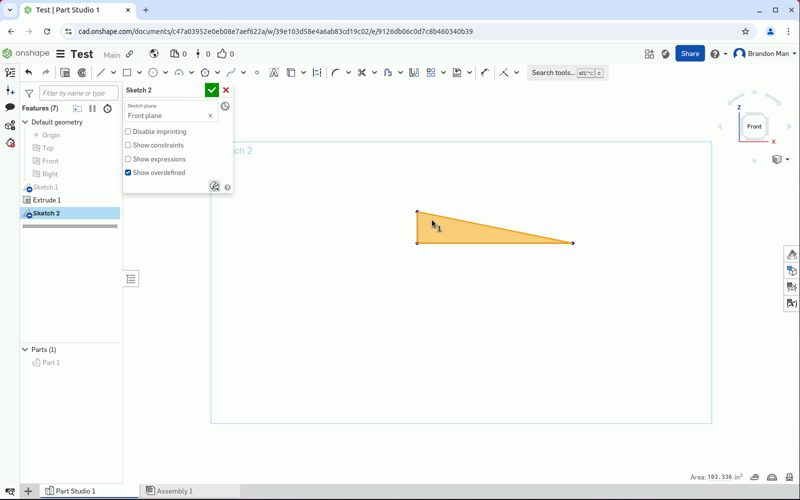
mouse_move(73, 352)
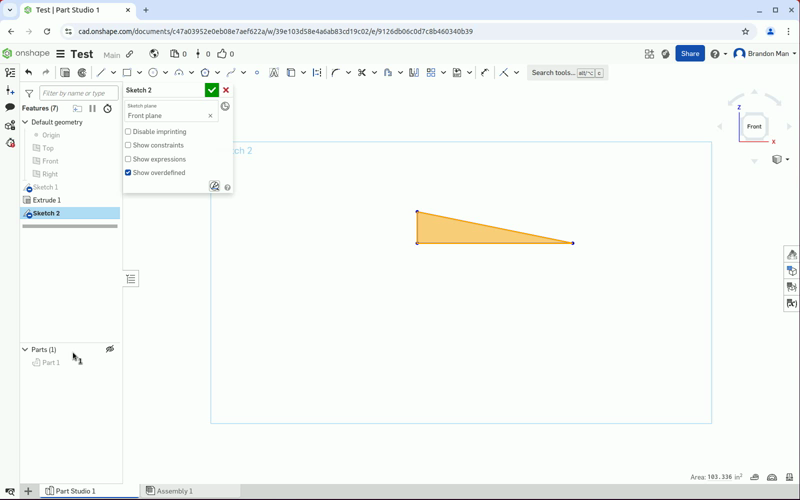
key(shift+y)
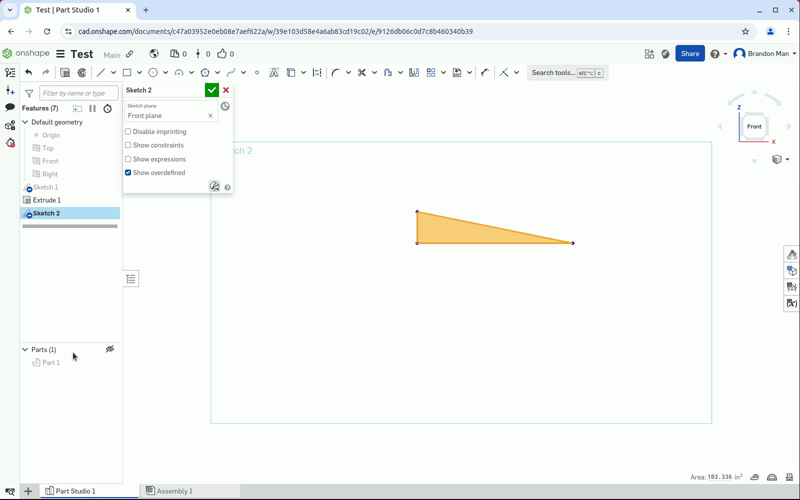
key(shift+e)
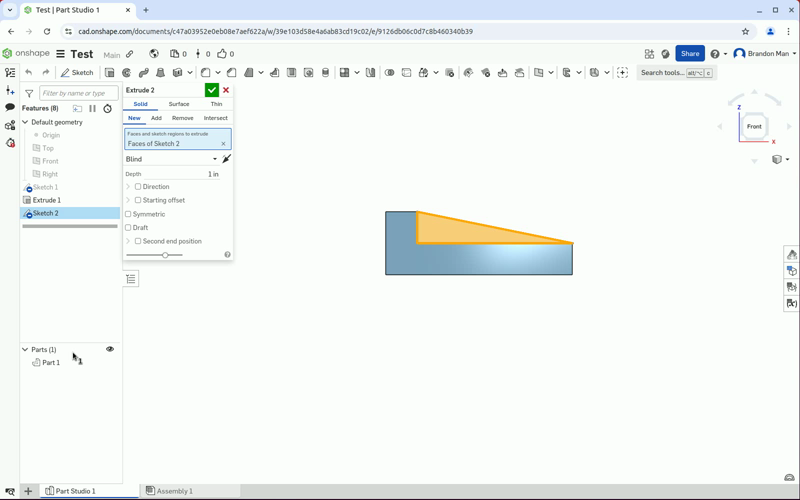
mouse_move(143, 106)
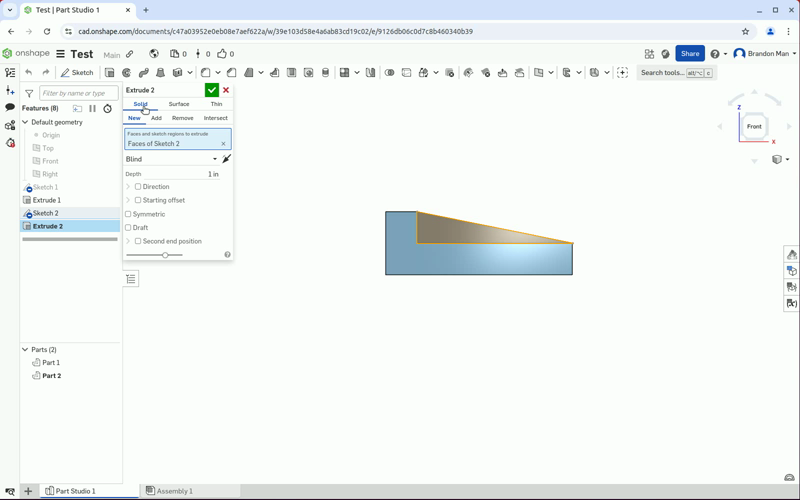
click(143, 106)
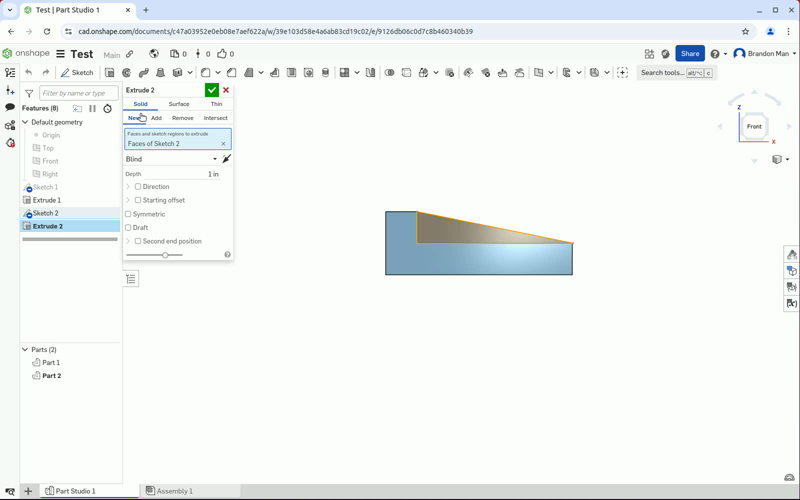
mouse_move(137, 120)
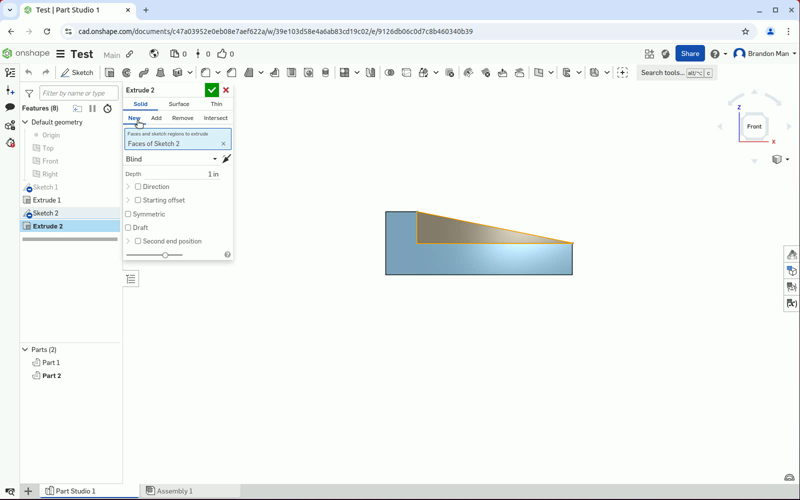
click(137, 120)
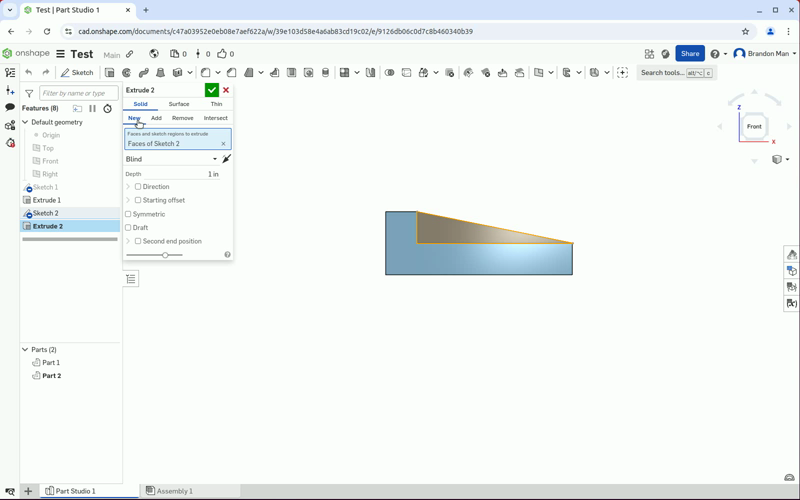
key(tab, 4)
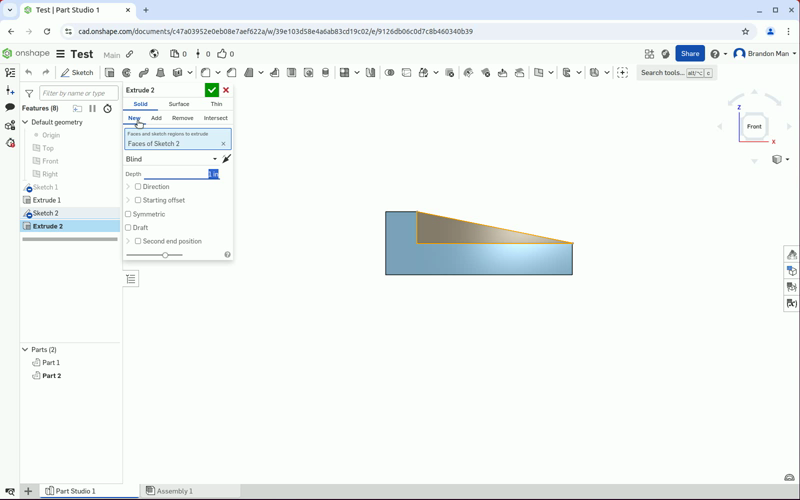
text(-6.499)
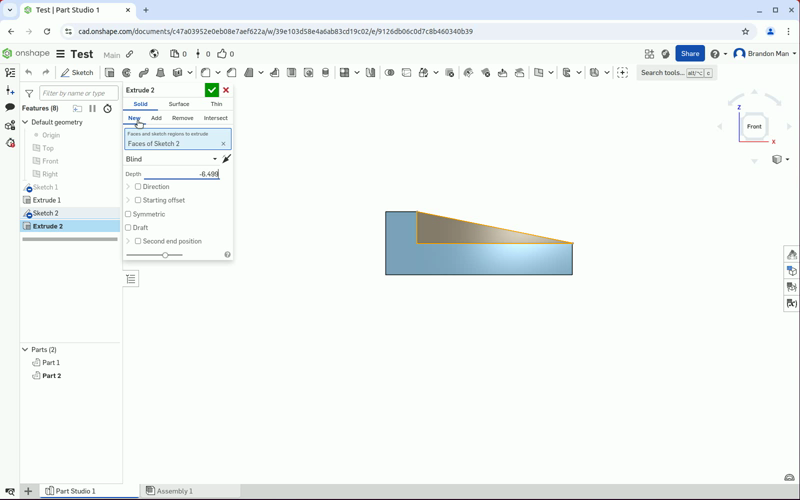
key(enter)
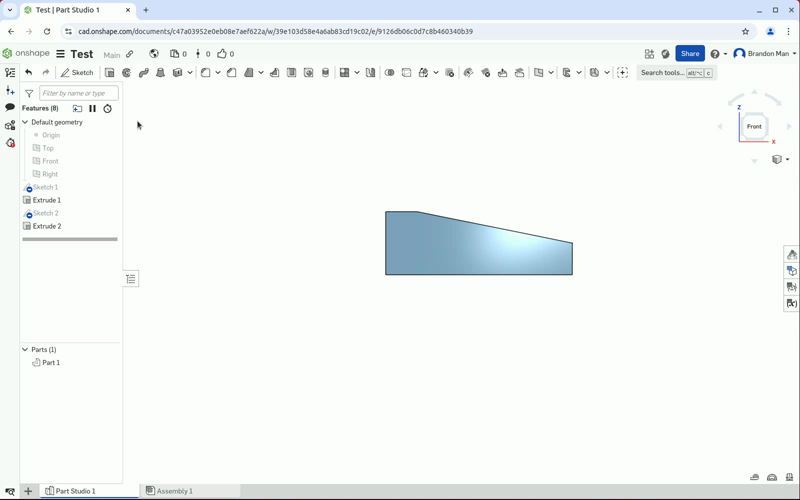
key(shift+h)
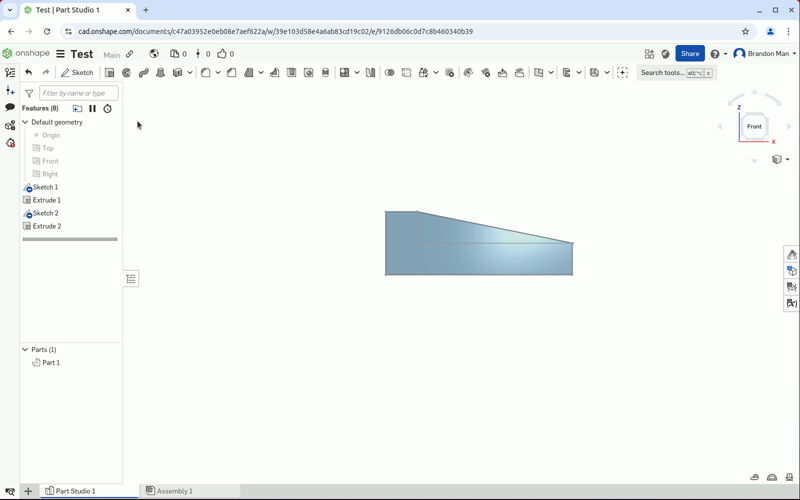
key(shift+h)
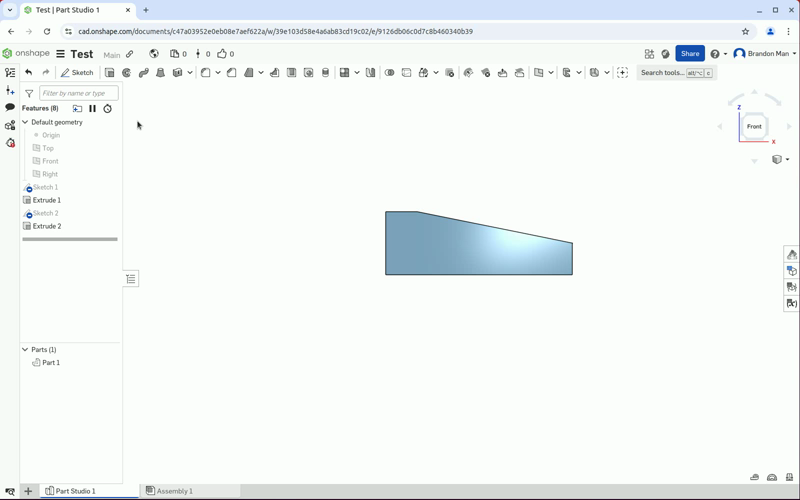
mouse_move(73, 189)
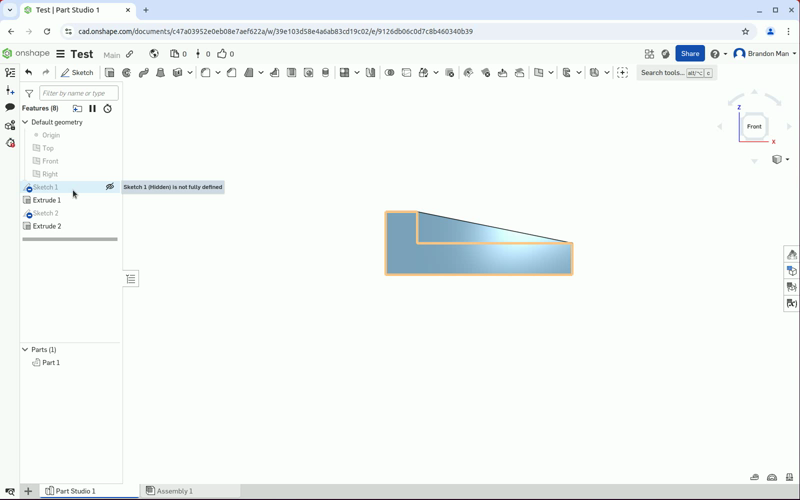
click(73, 189)
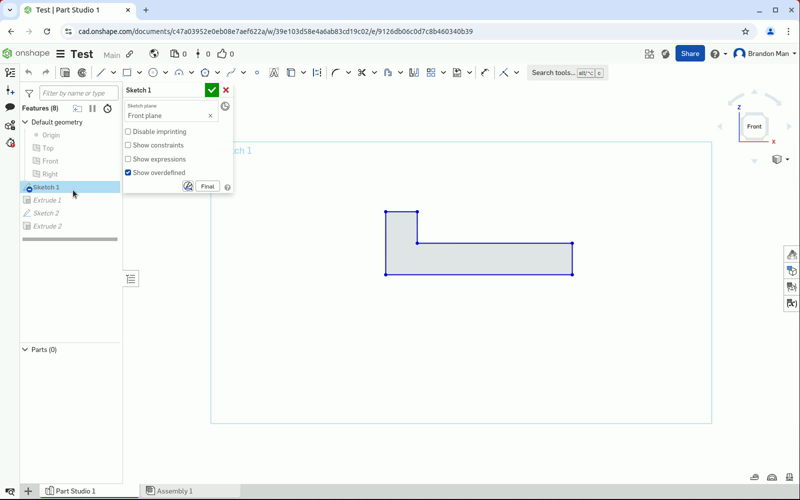
mouse_move(229, 92)
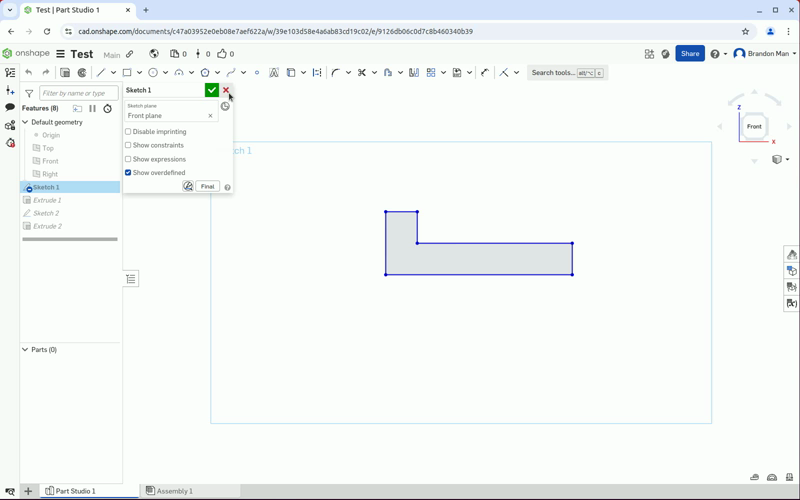
click(229, 92)
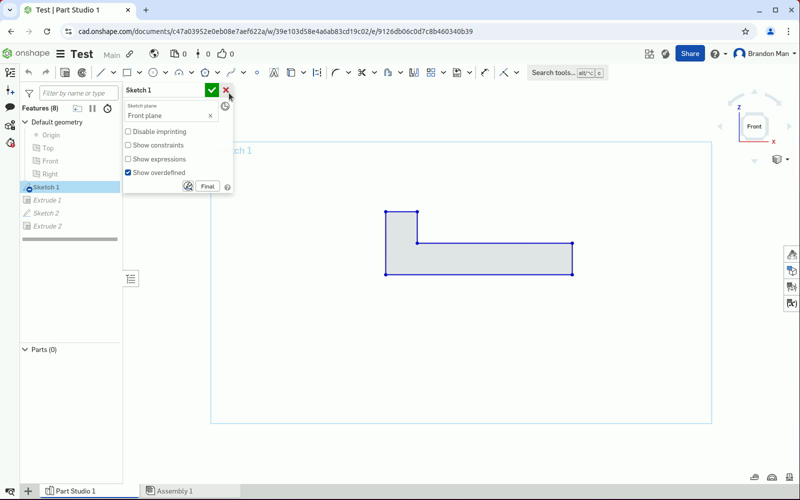
key(shift+s)
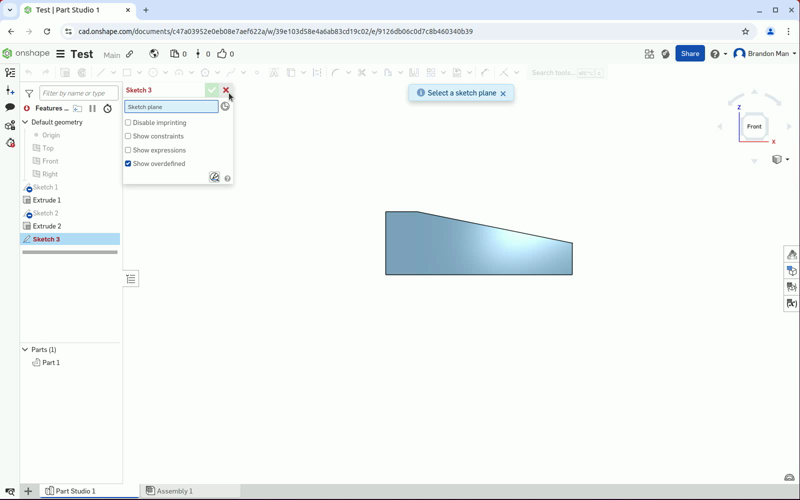
mouse_move(73, 163)
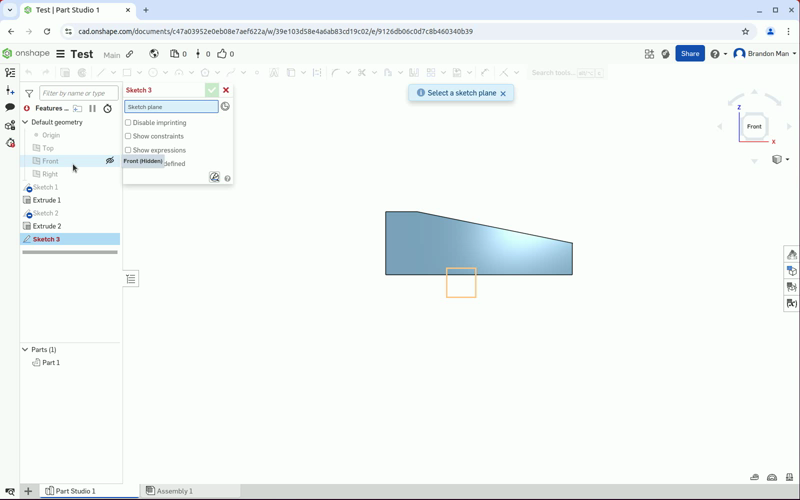
click(73, 163)
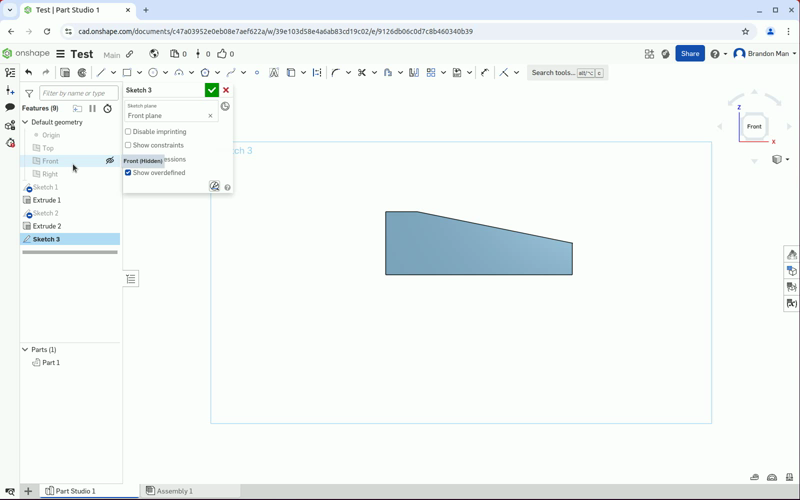
mouse_move(73, 352)
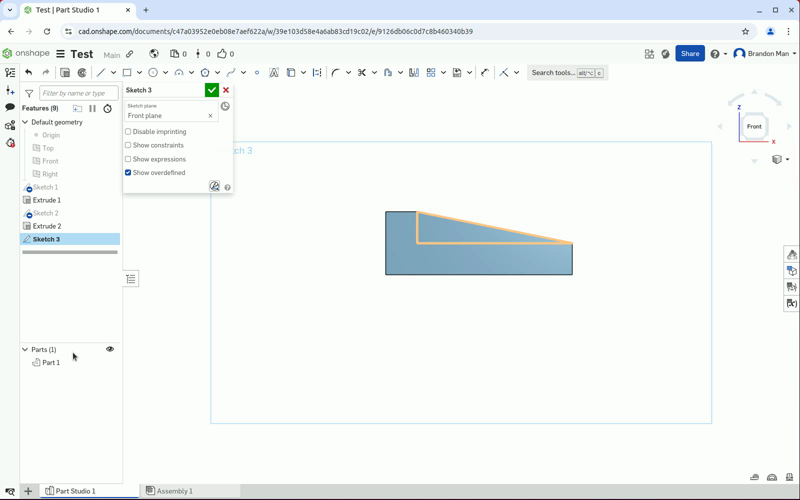
key(y)
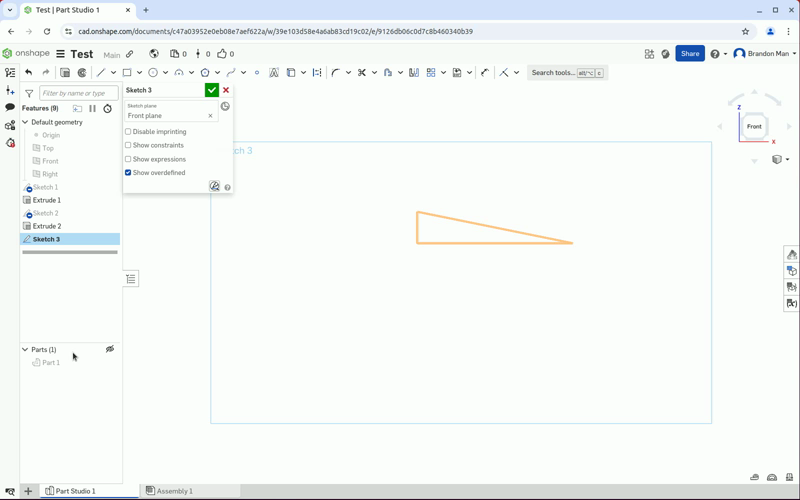
key(l)
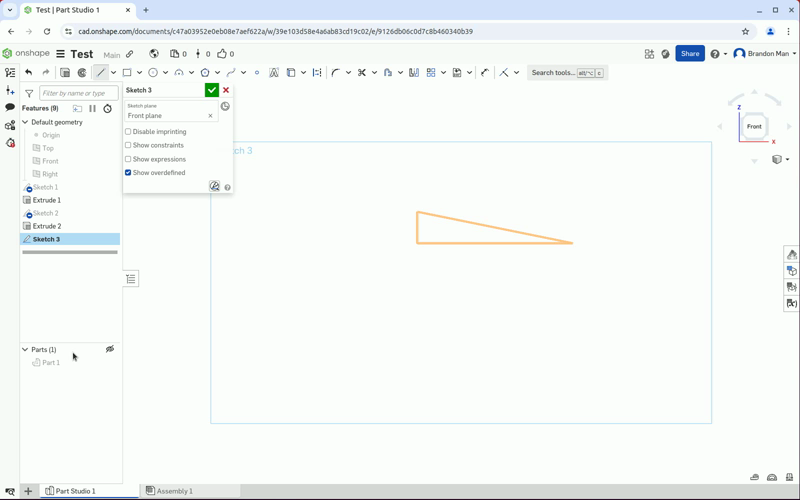
key_down(shift)
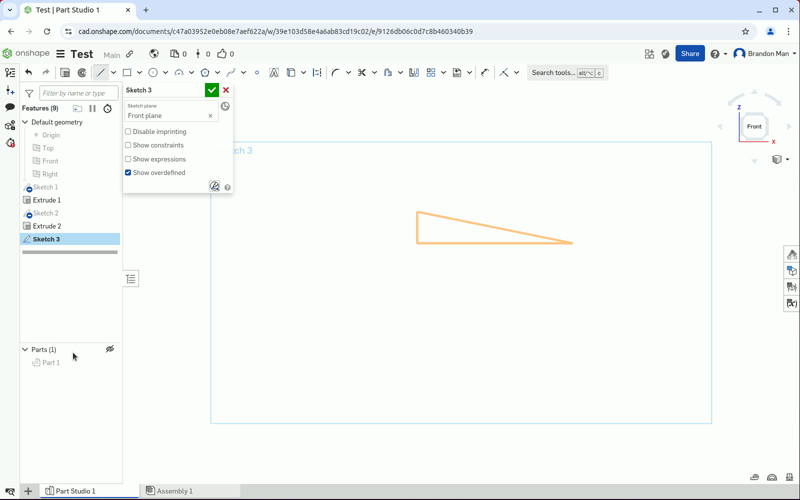
mouse_move(385, 274)
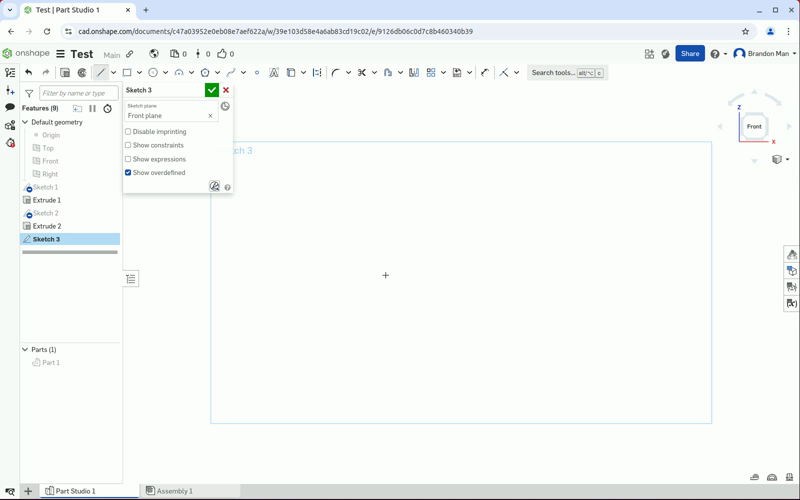
click(385, 274)
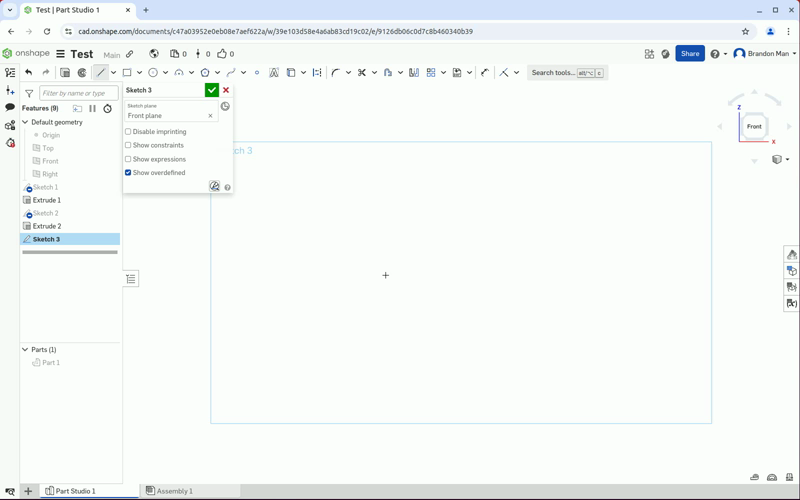
key_up(shift)
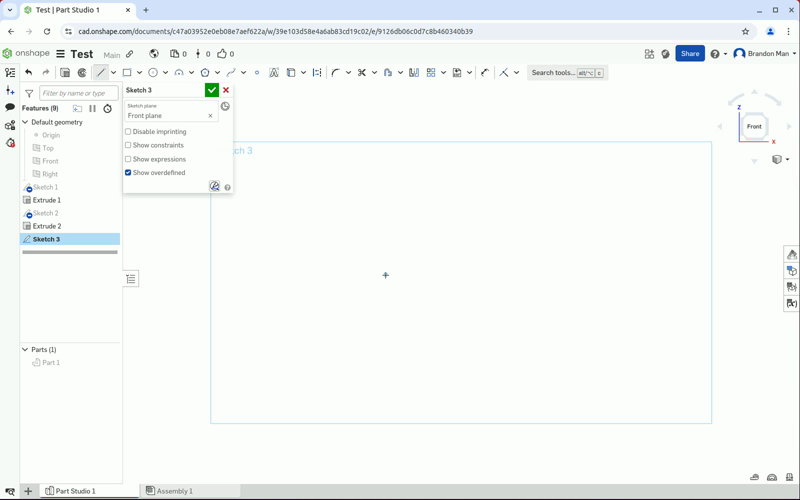
key_down(shift)
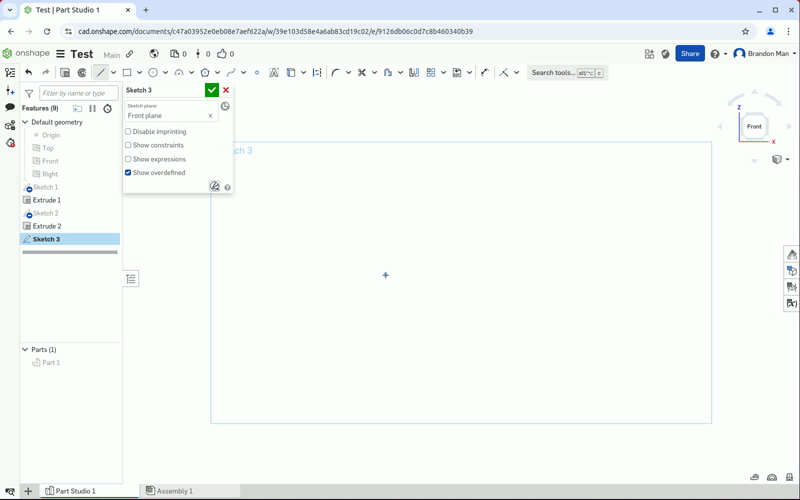
mouse_move(572, 274)
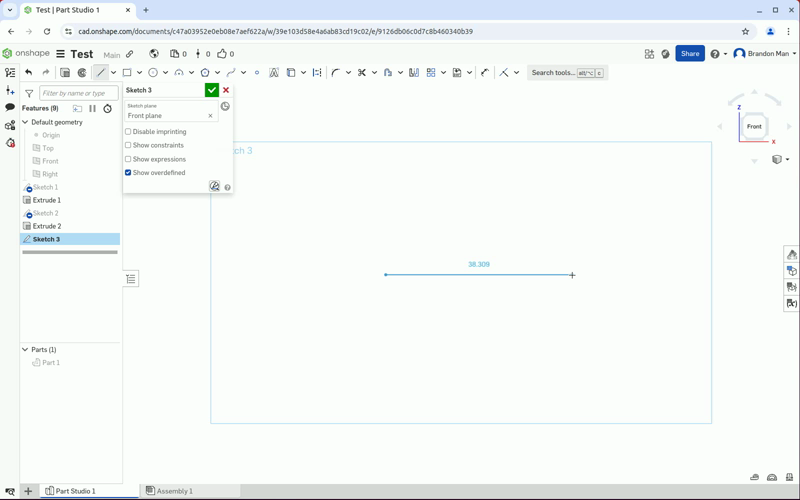
click(572, 274)
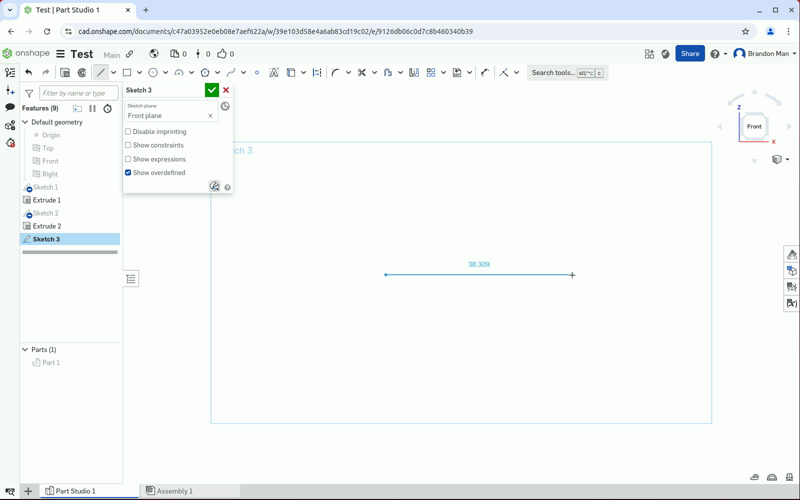
key_up(shift)
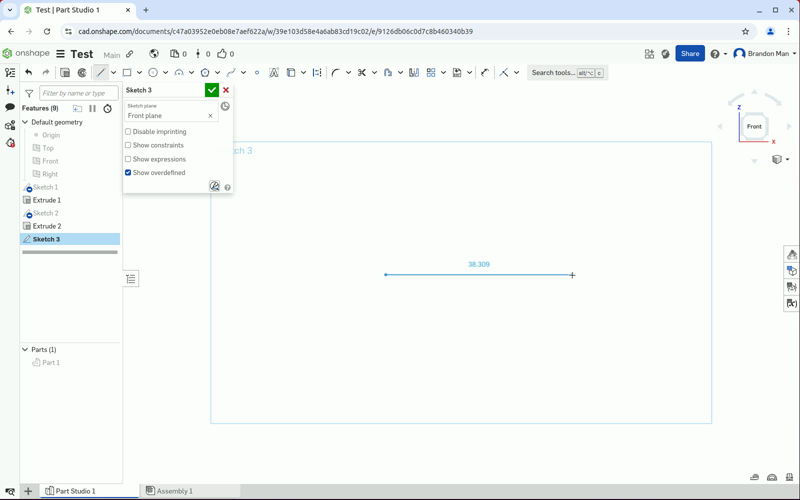
key_down(shift)
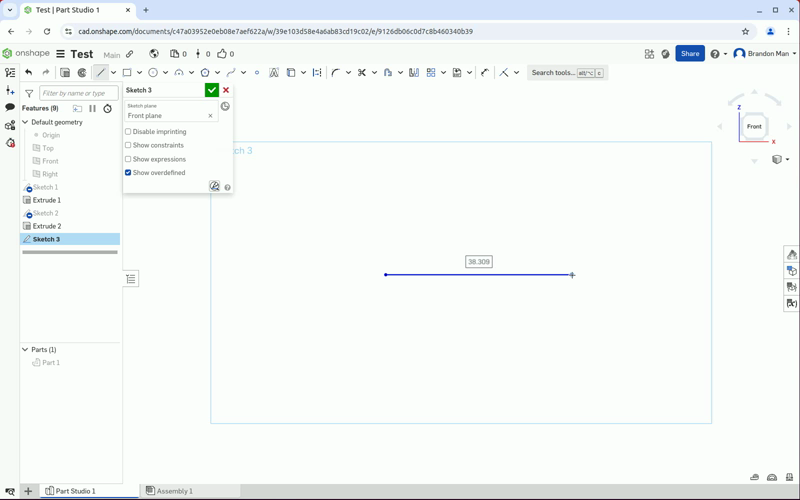
mouse_move(589, 274)
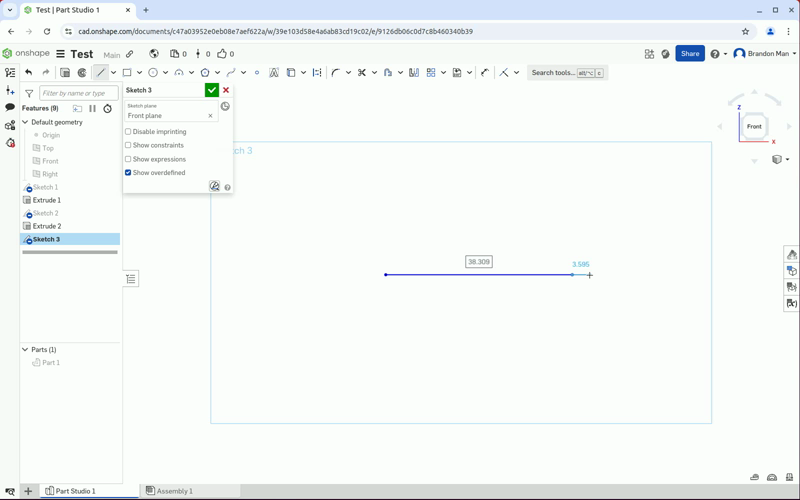
mouse_move(572, 243)
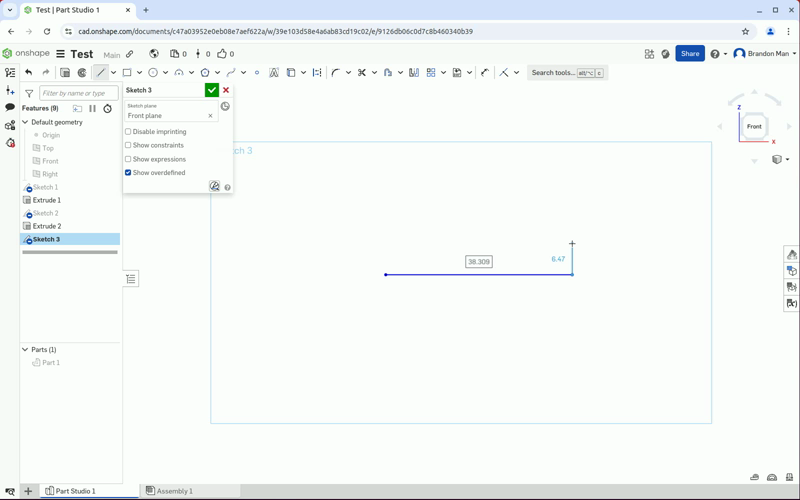
click(572, 243)
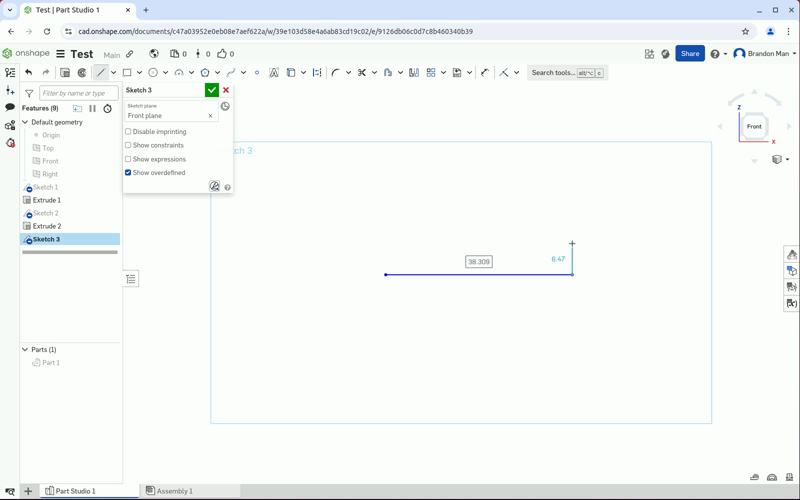
key_up(shift)
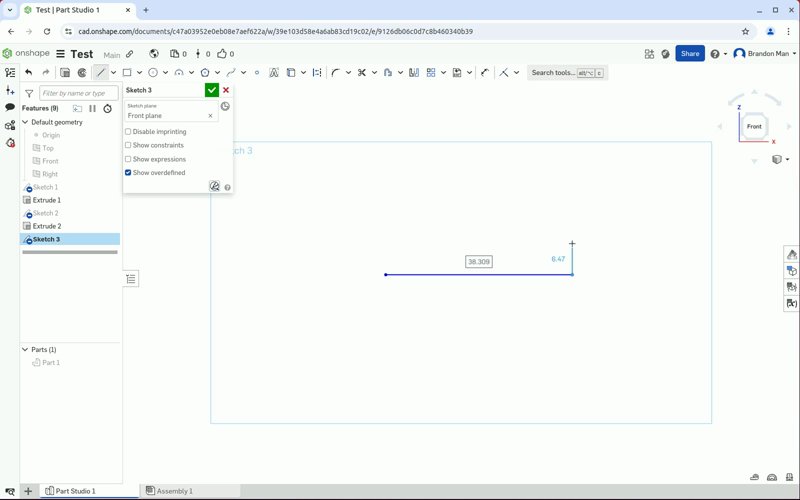
key_down(shift)
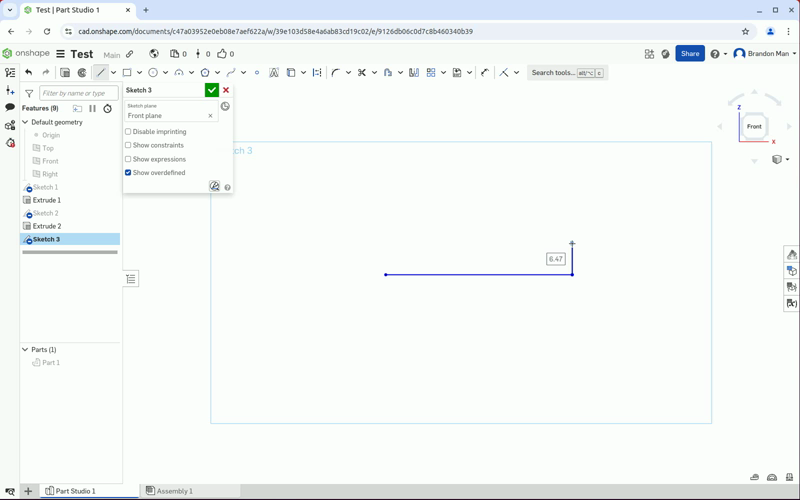
mouse_move(417, 243)
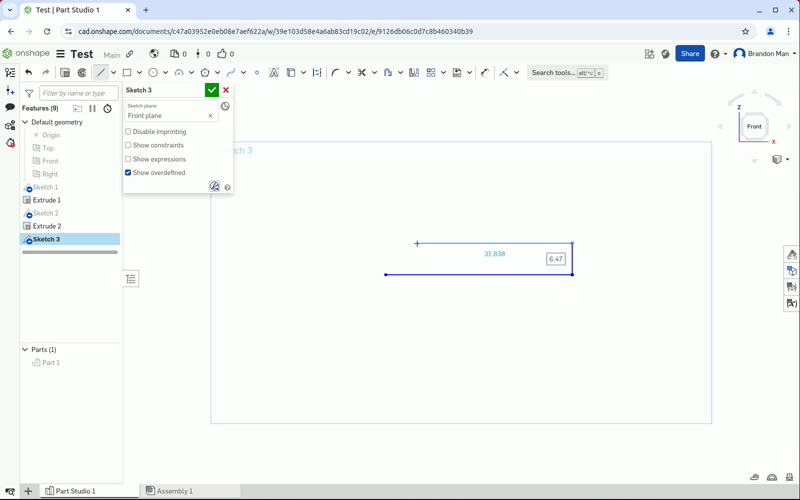
click(417, 243)
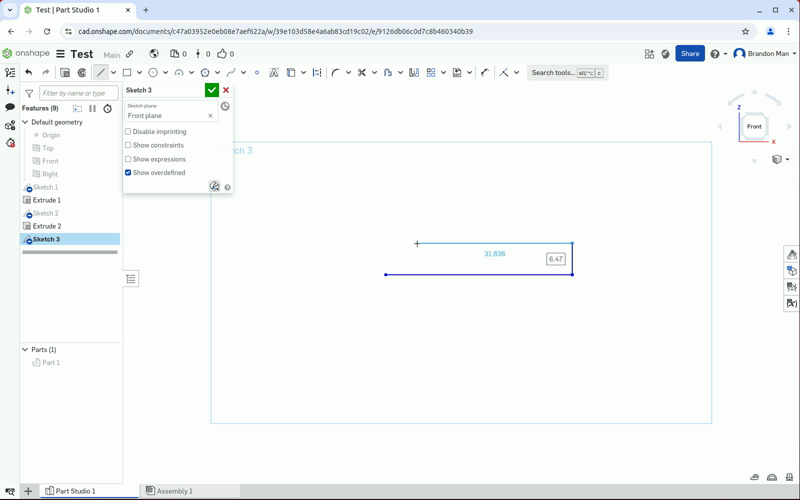
key_up(shift)
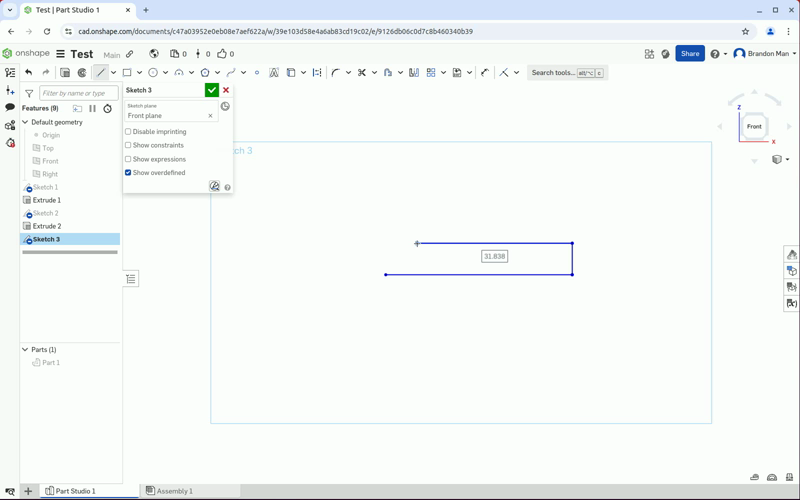
key_down(shift)
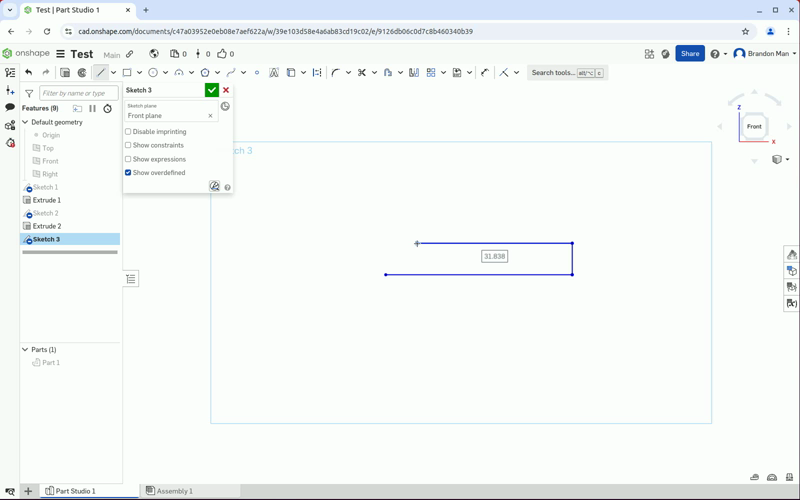
mouse_move(447, 243)
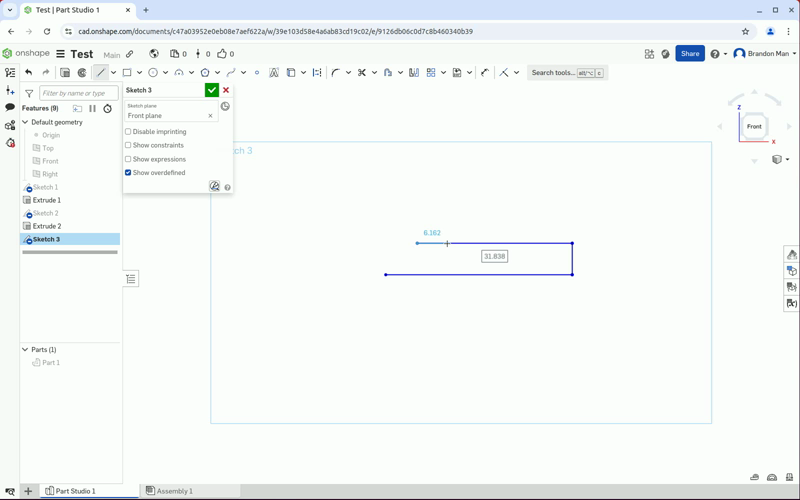
mouse_move(417, 211)
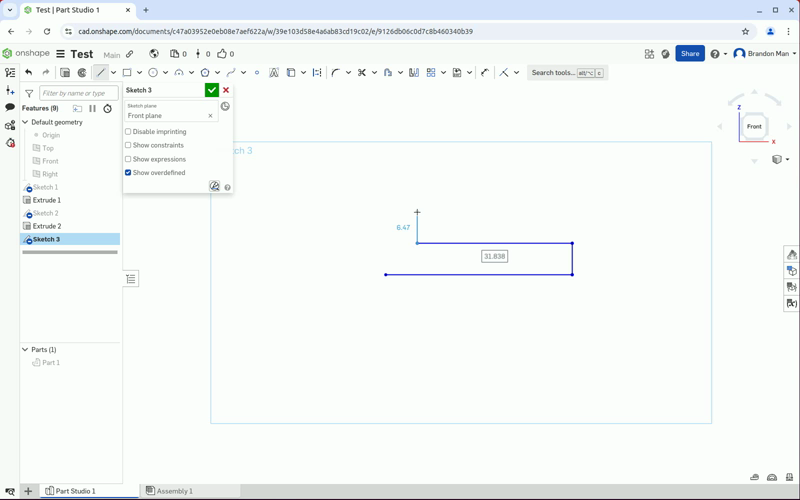
click(417, 211)
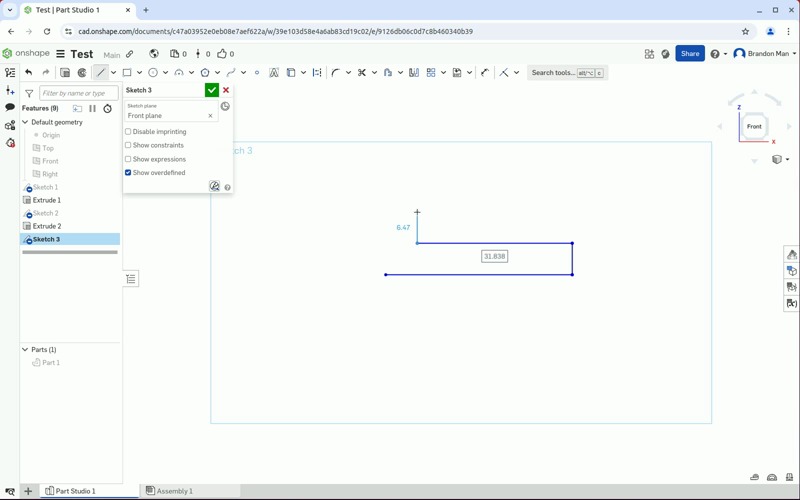
key_up(shift)
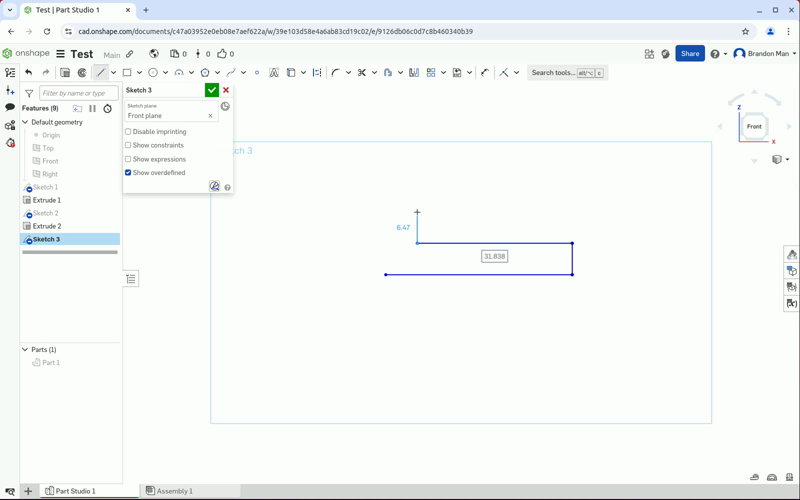
key_down(shift)
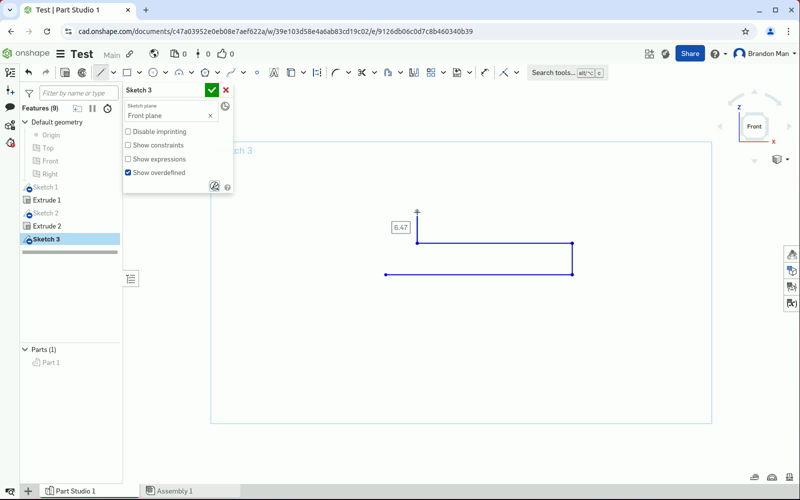
mouse_move(447, 211)
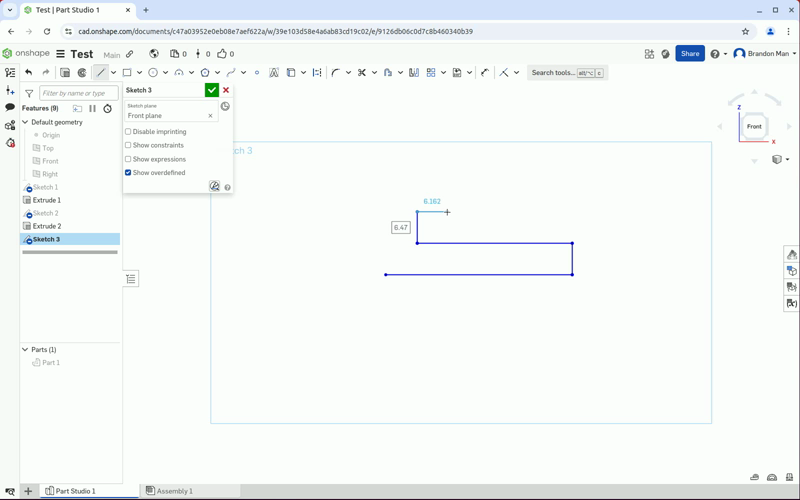
mouse_move(385, 211)
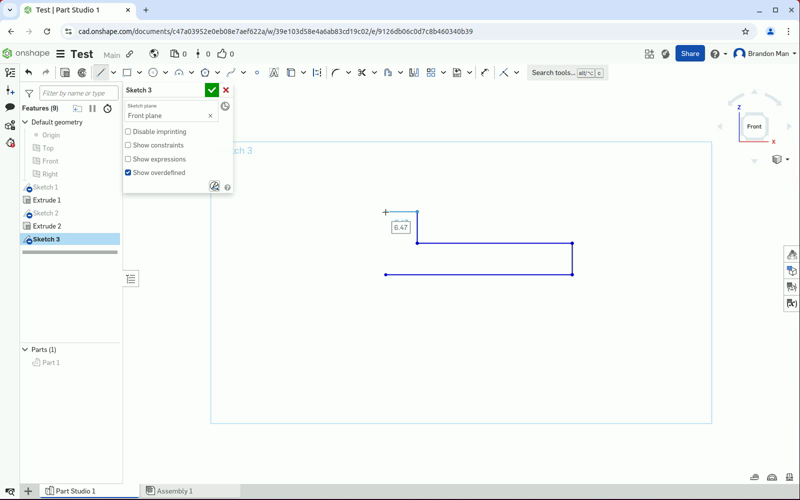
click(385, 211)
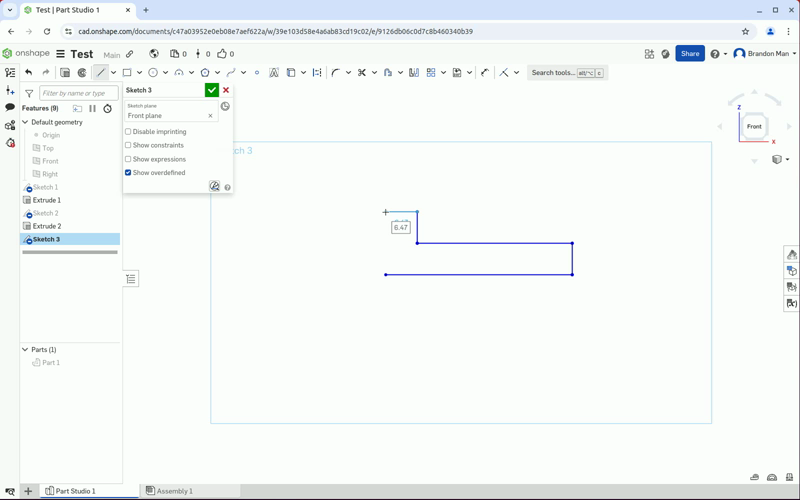
key_up(shift)
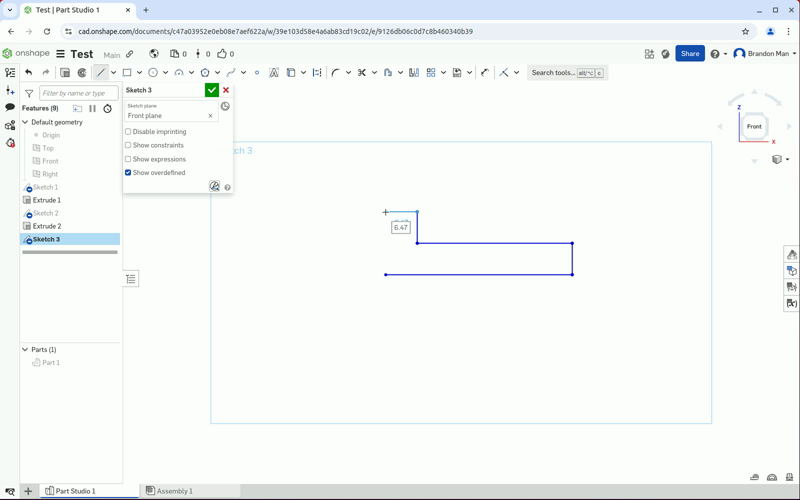
key_down(shift)
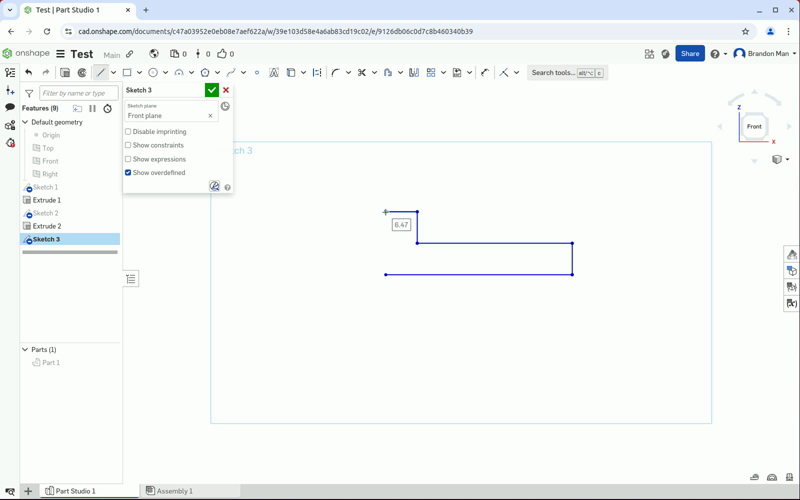
mouse_move(385, 274)
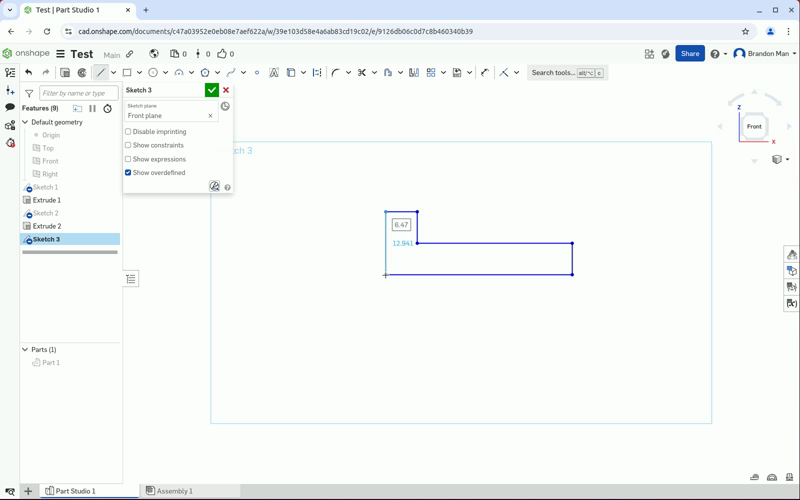
key_up(shift)
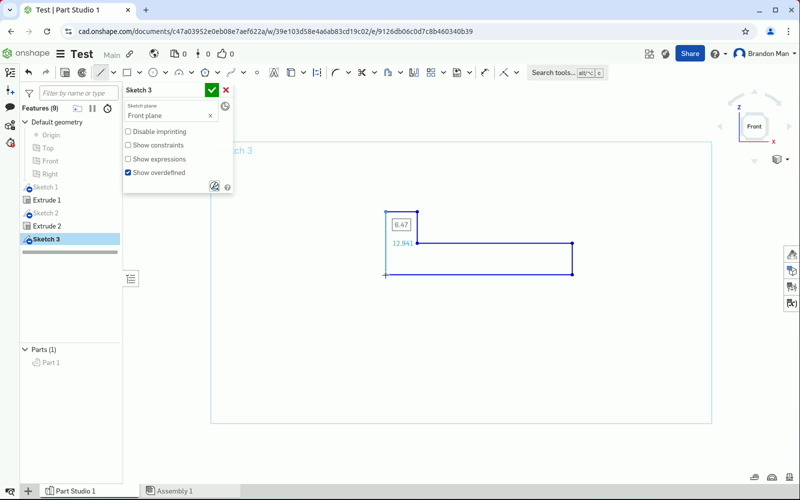
click(385, 274)
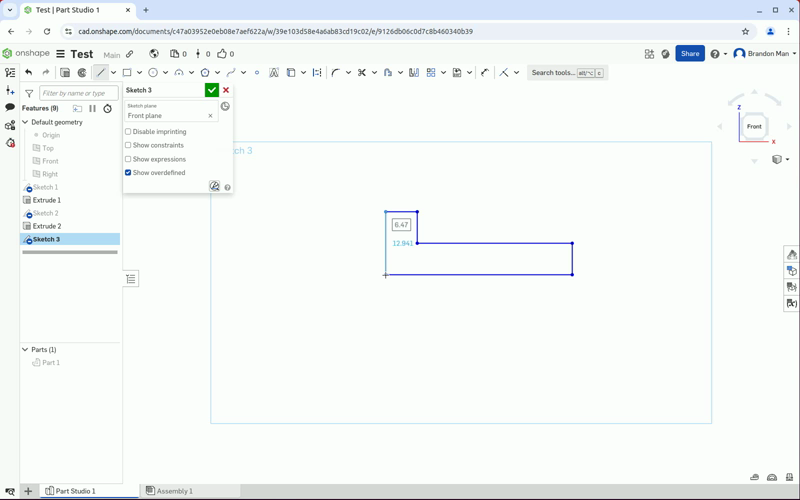
key(esc)
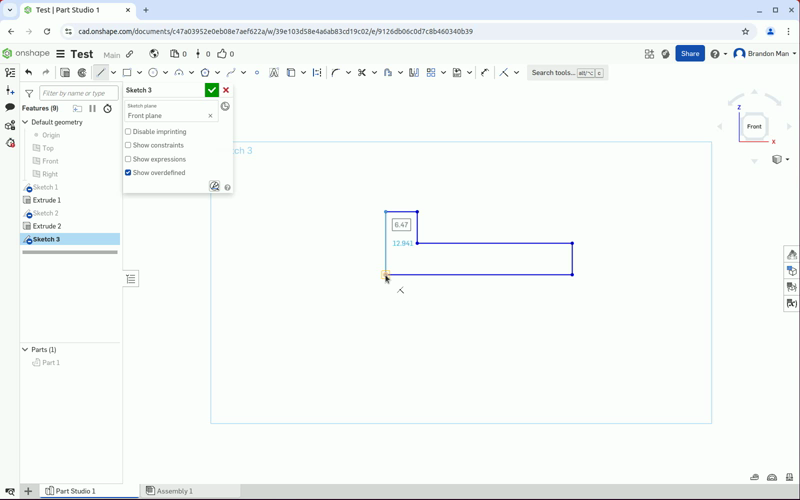
mouse_move(397, 220)
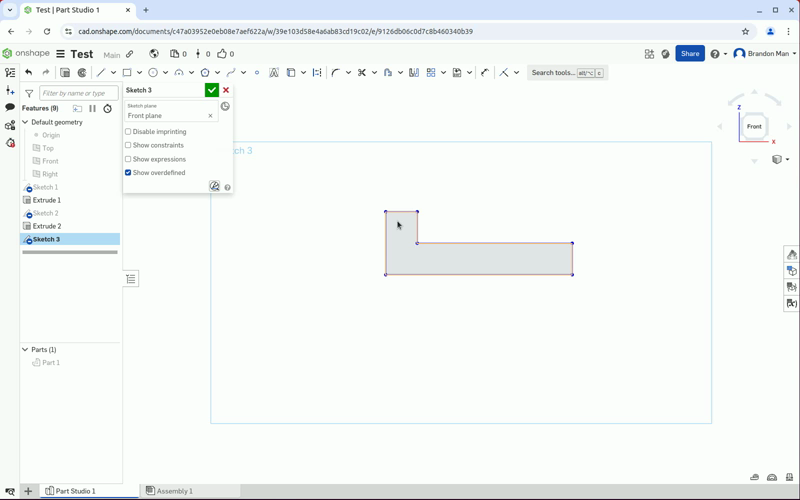
click(397, 220)
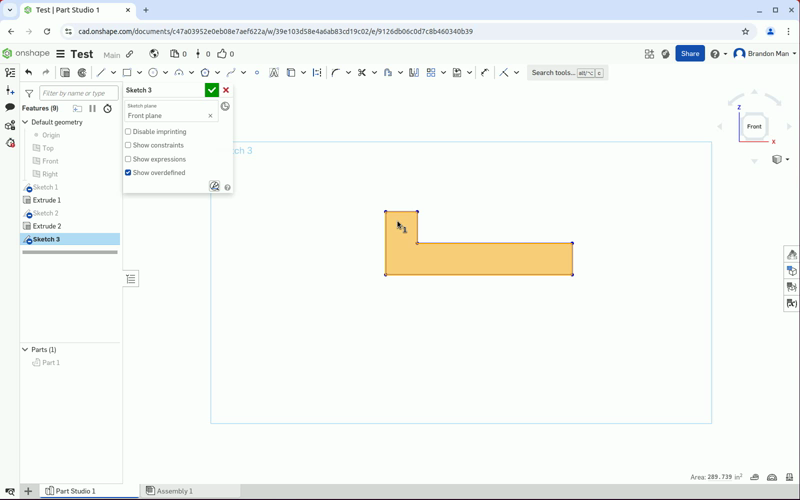
mouse_move(73, 352)
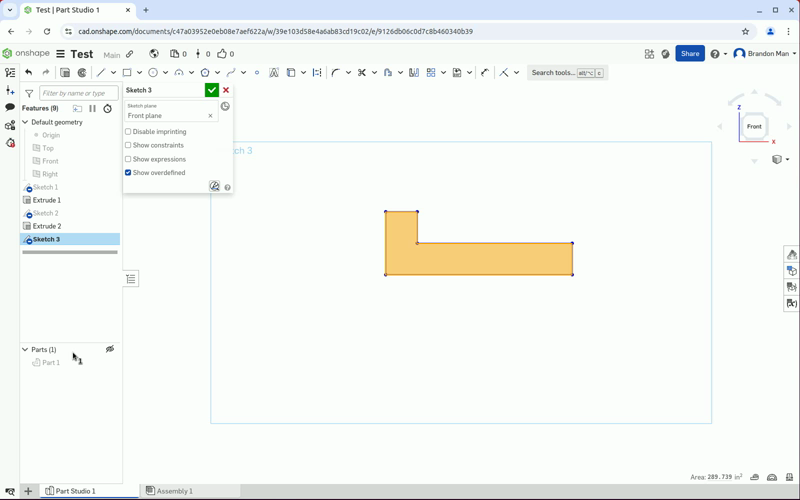
key(shift+y)
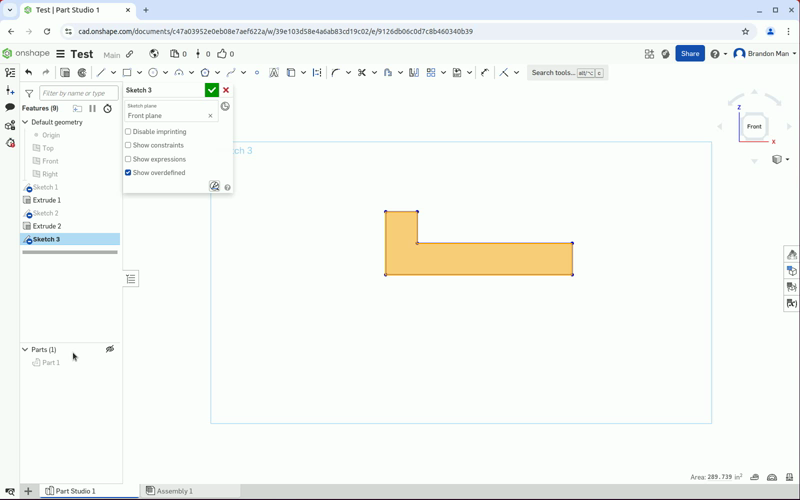
key(shift+e)
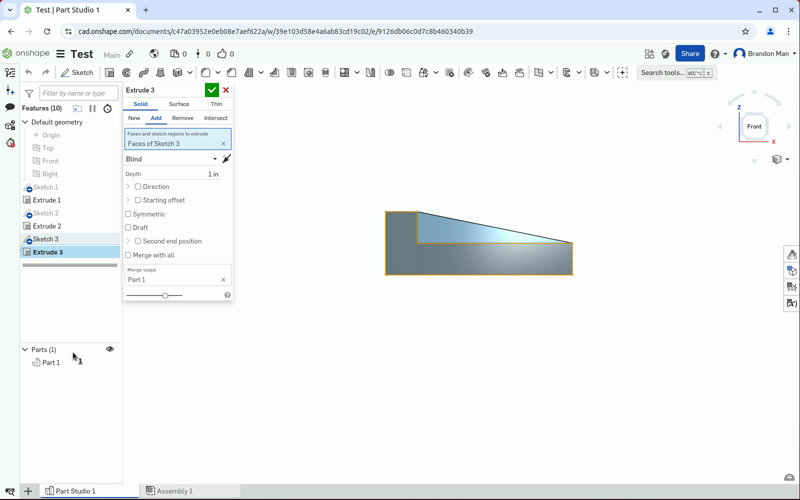
mouse_move(143, 106)
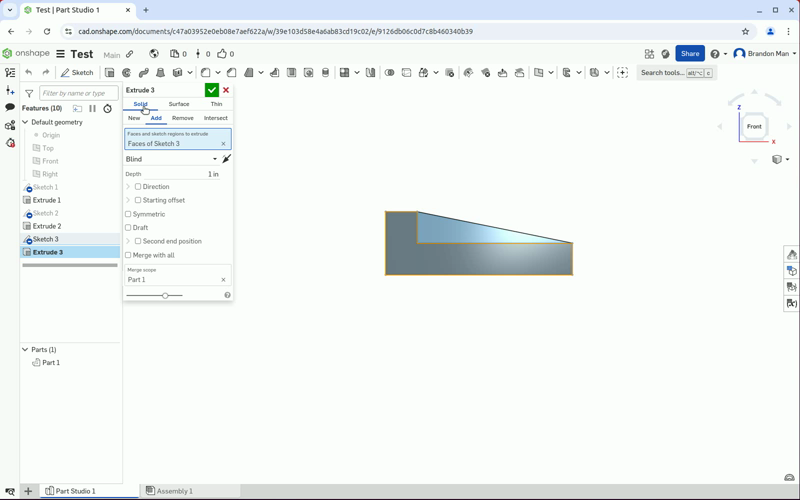
click(143, 106)
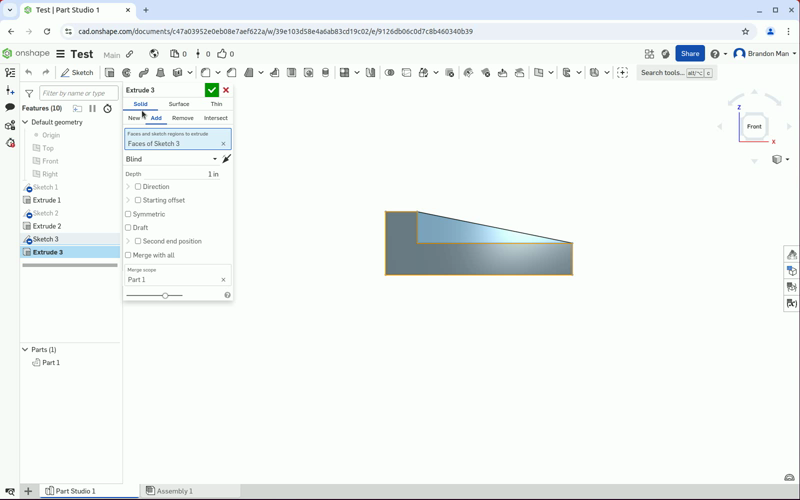
mouse_move(137, 120)
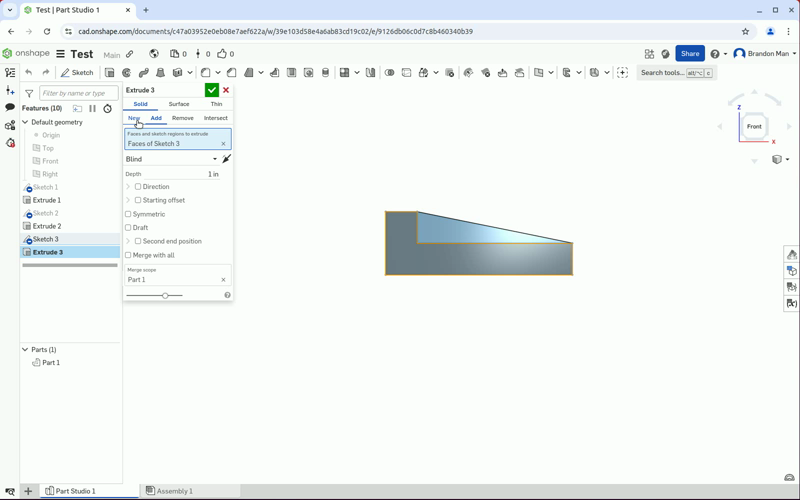
click(137, 120)
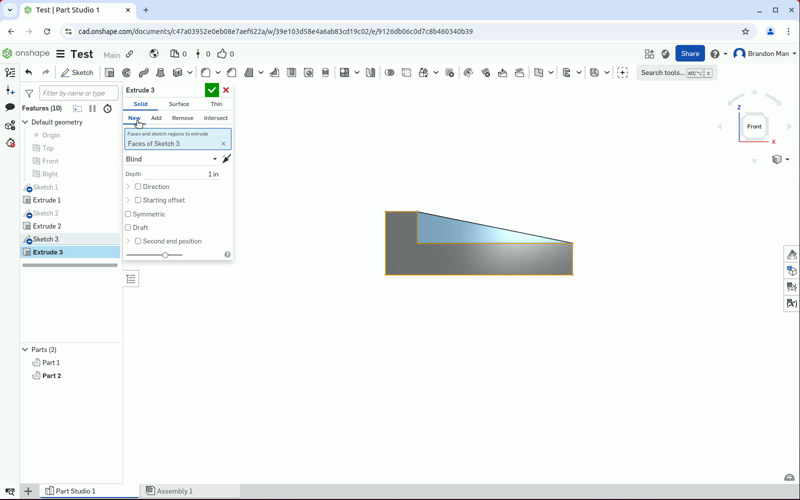
key(tab, 4)
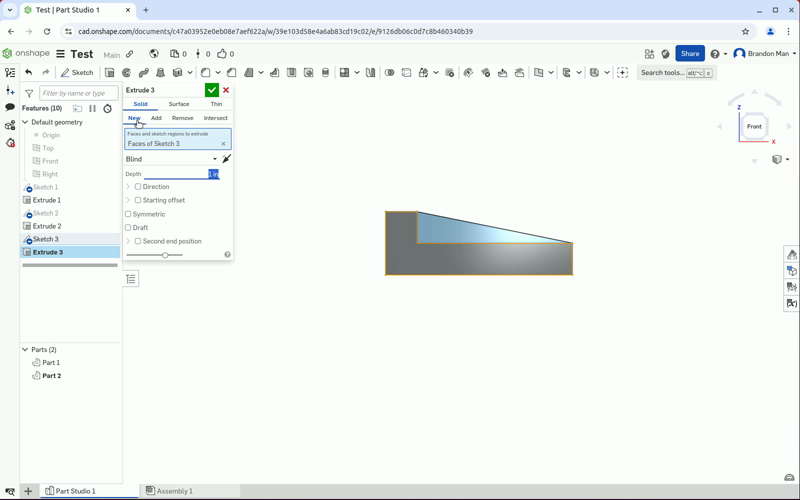
text(6.499)
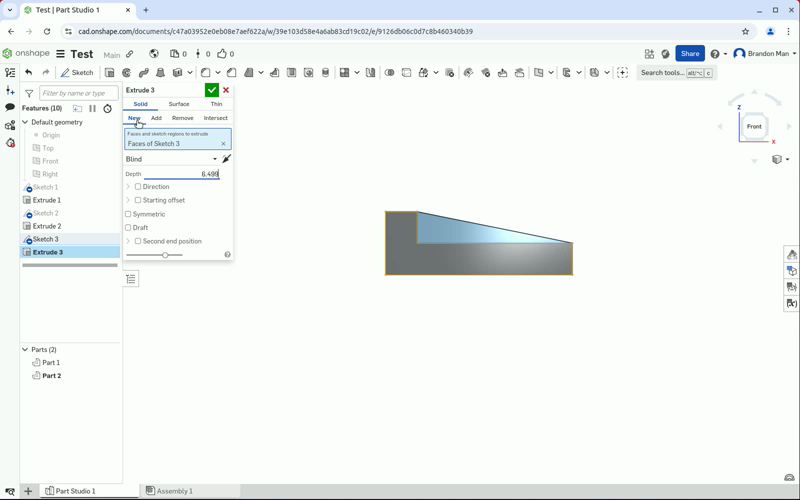
key(enter)
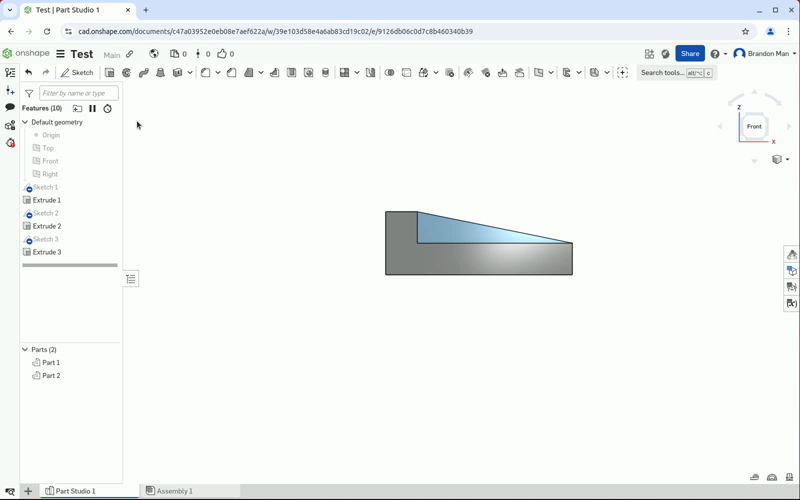
key(shift+h)
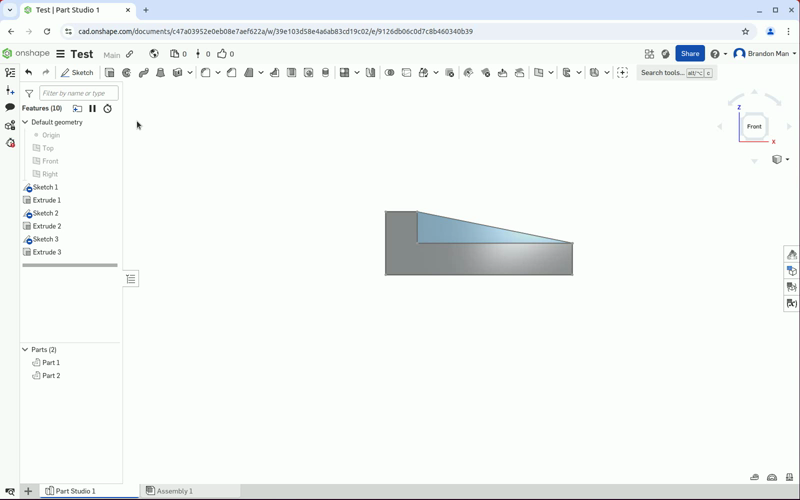
key(shift+h)
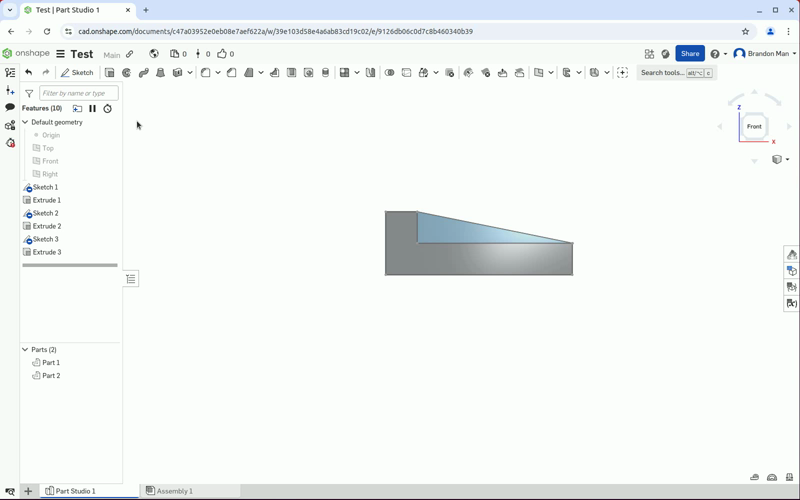
key(shift+7)
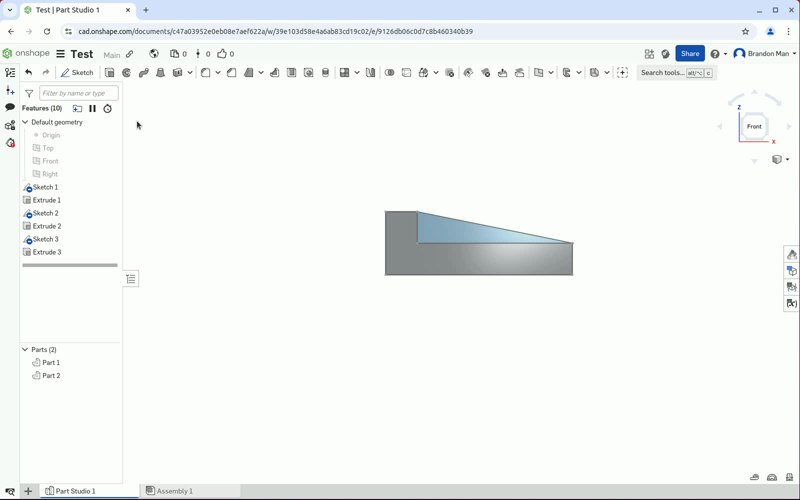
key(left, 2)
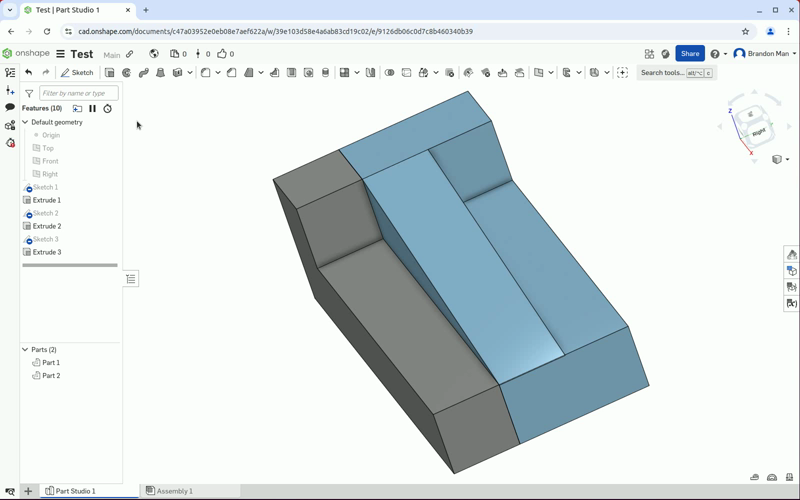
key(down, 2)
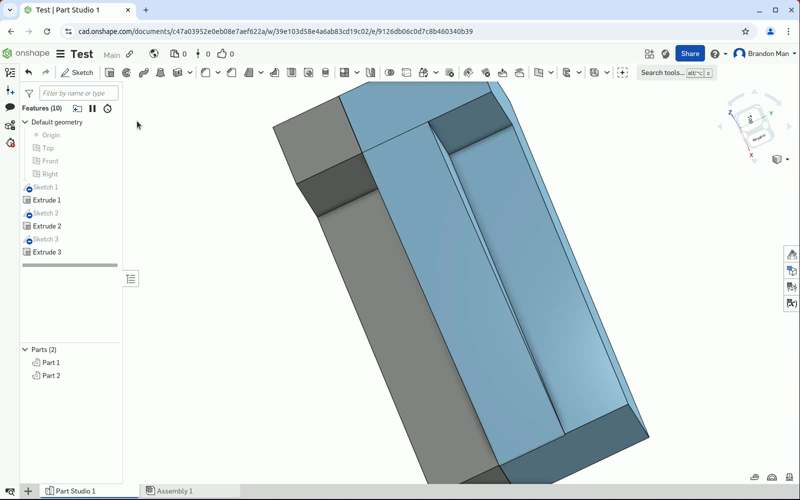
key(up, 2)
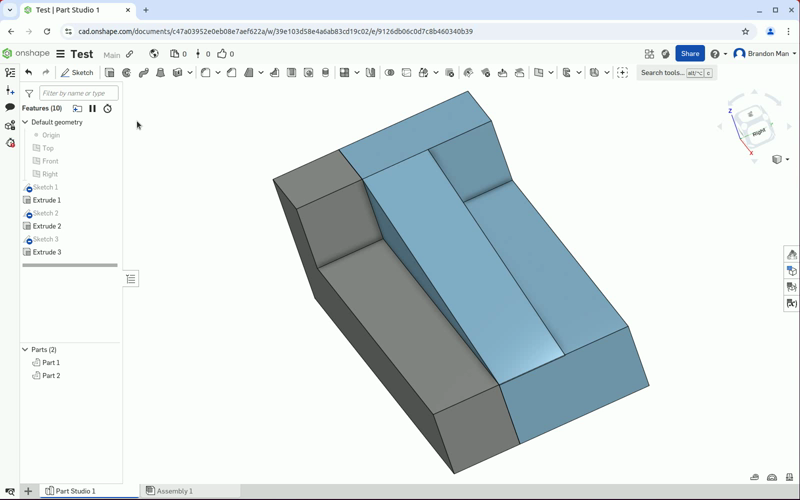
key(right, 2)
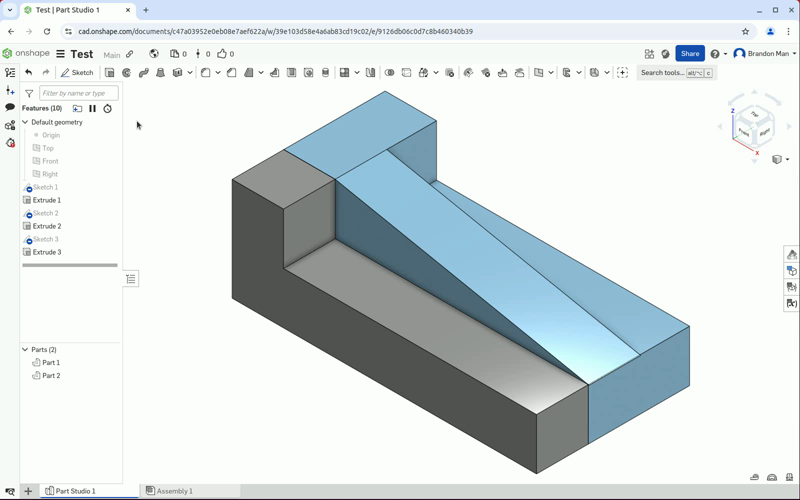
mouse_move(73, 189)
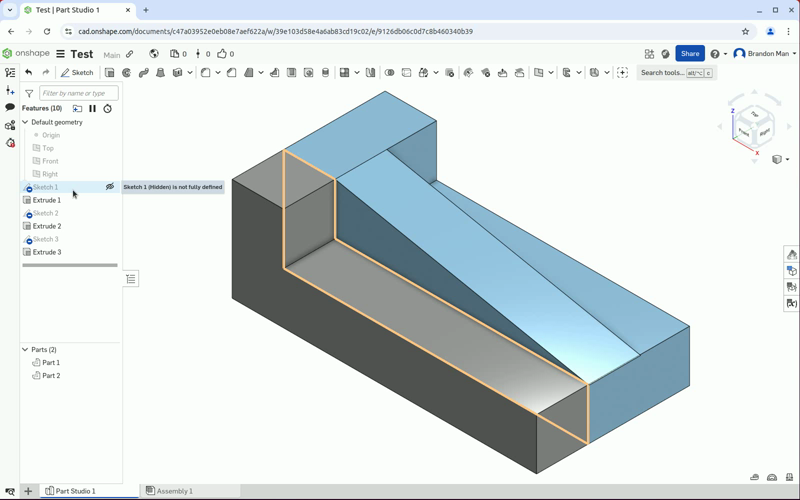
click(73, 189)